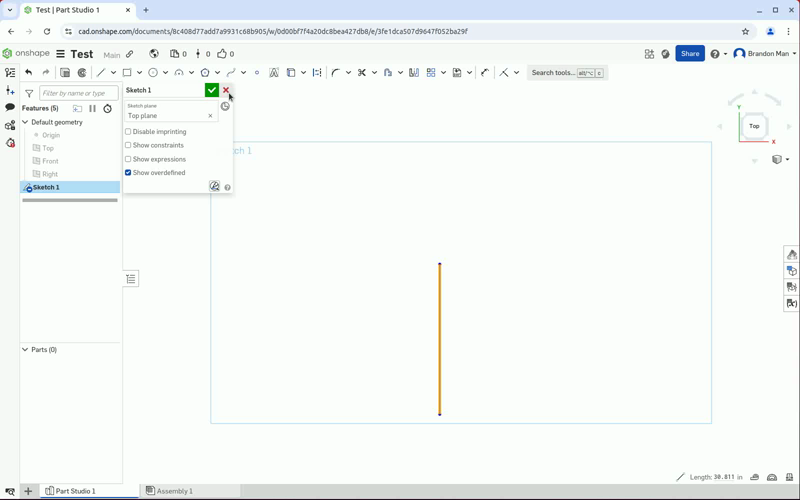
key(shift+h)
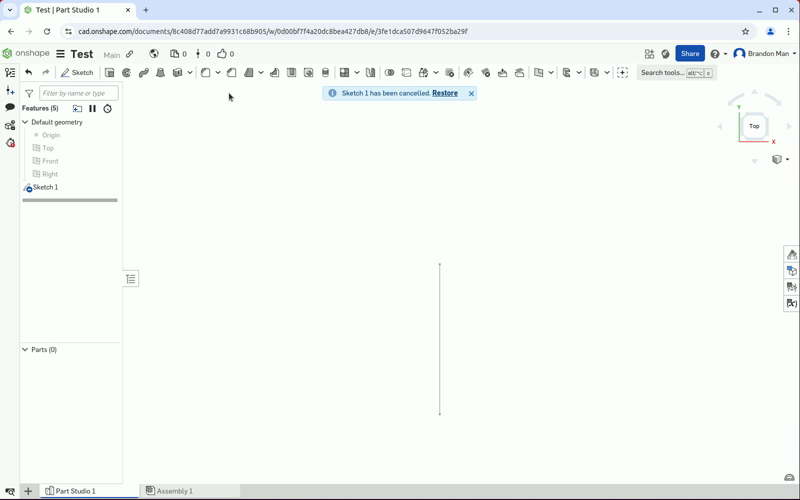
mouse_move(73, 352)
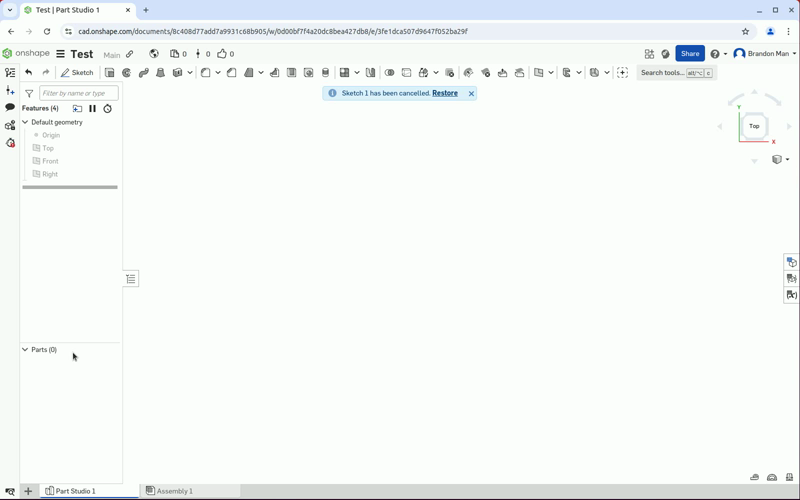
key(y)
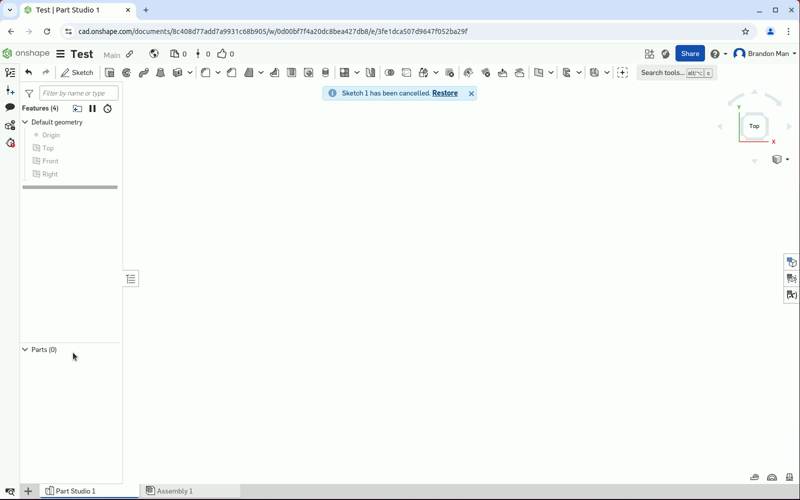
key(shift+p)
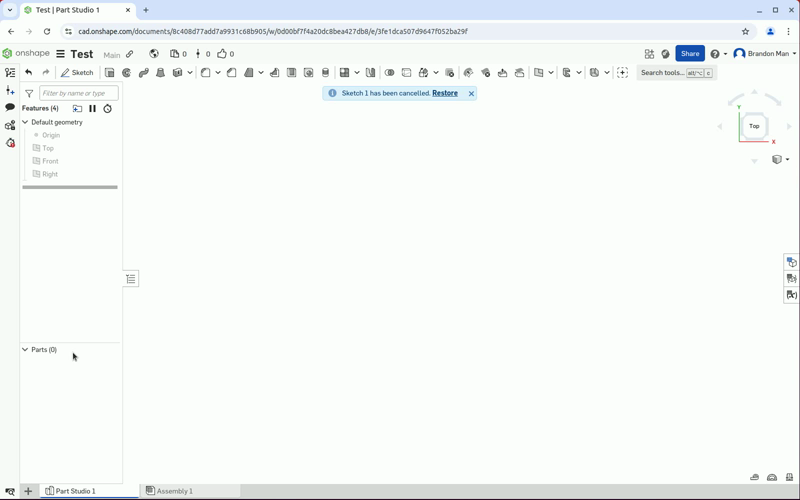
key(space)
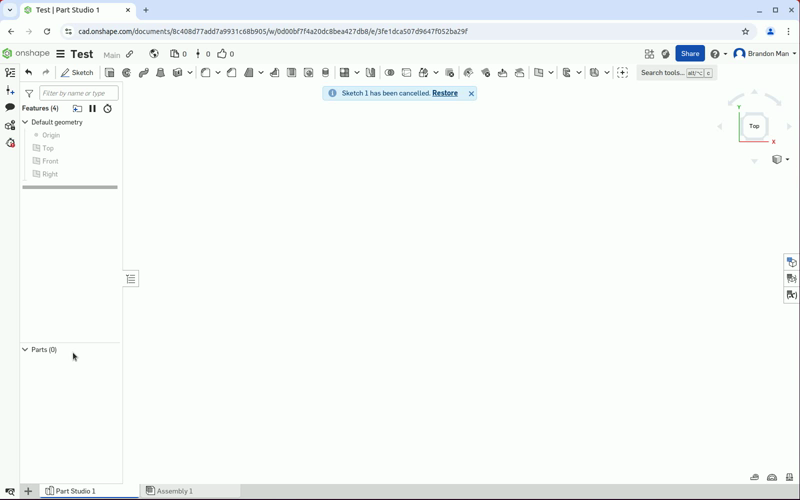
key_down(shift)
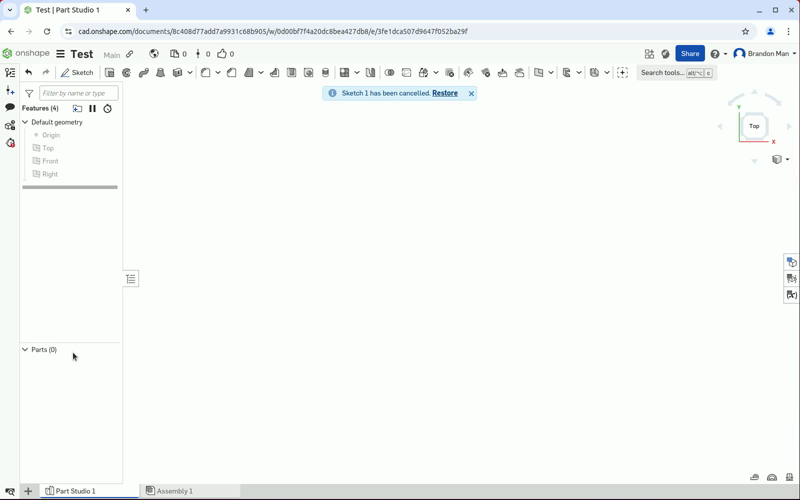
key(up)
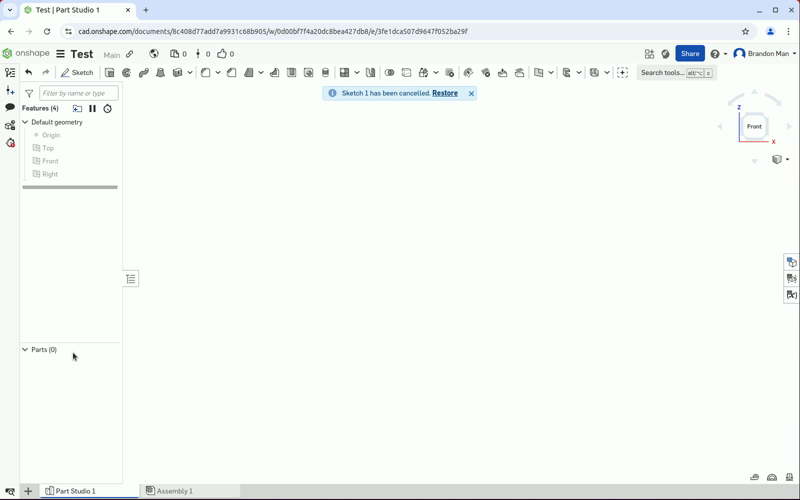
key_up(shift)
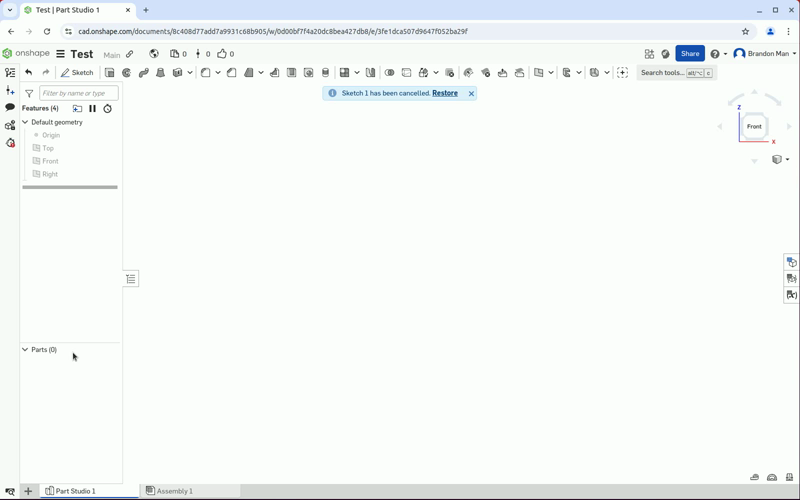
mouse_move(73, 352)
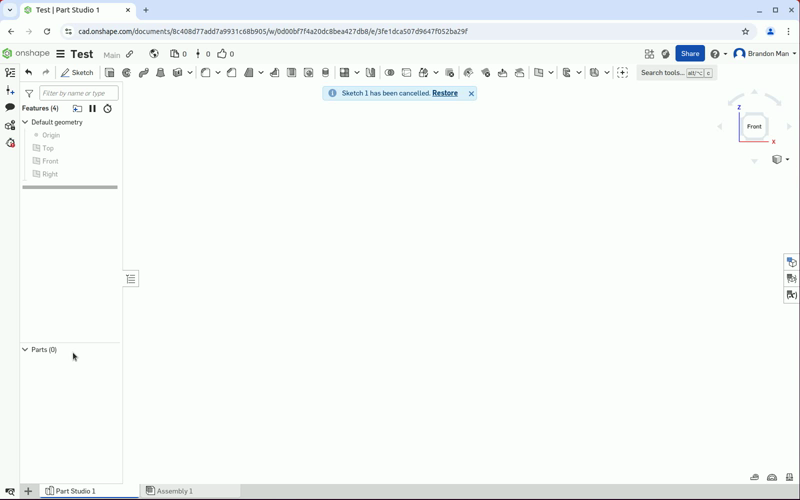
key(shift+y)
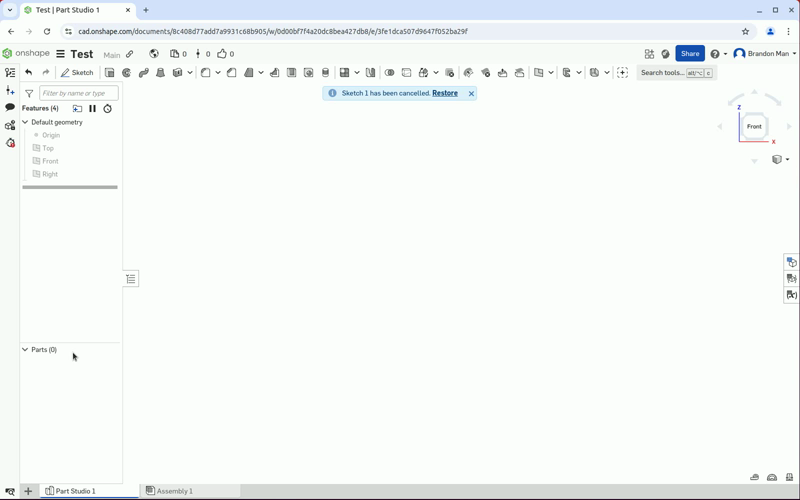
key(shift+s)
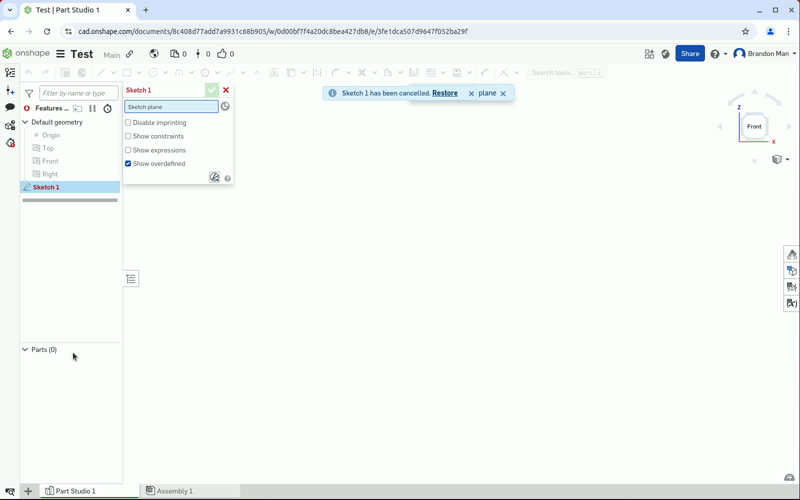
mouse_move(73, 163)
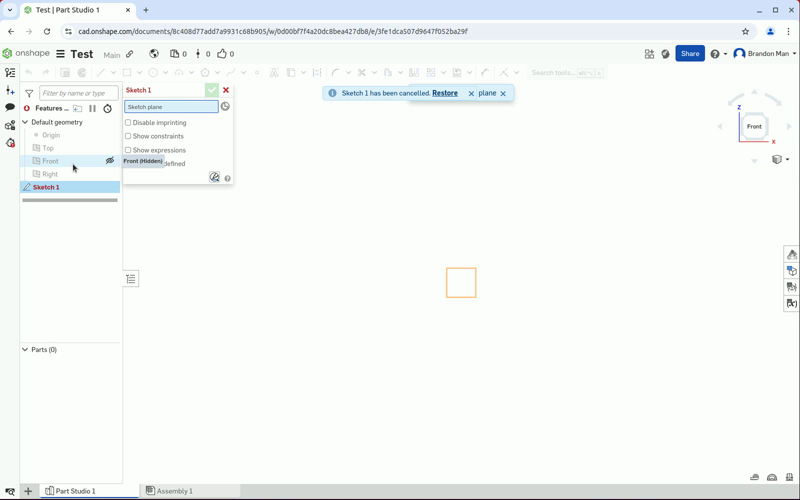
click(73, 163)
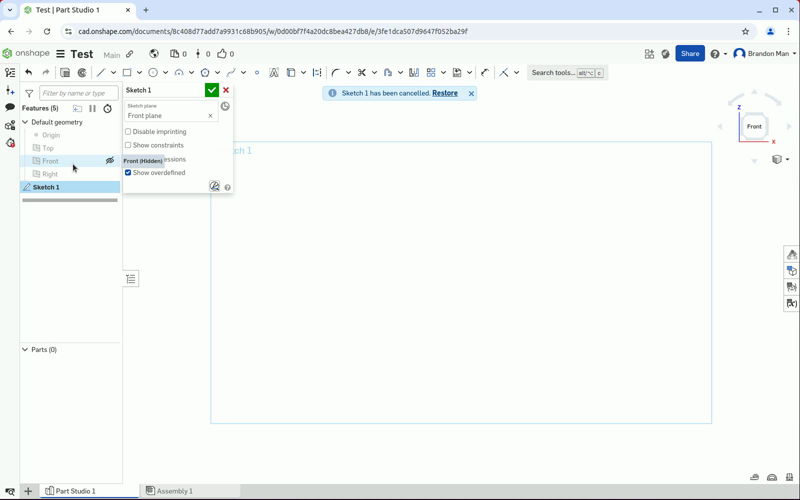
mouse_move(73, 352)
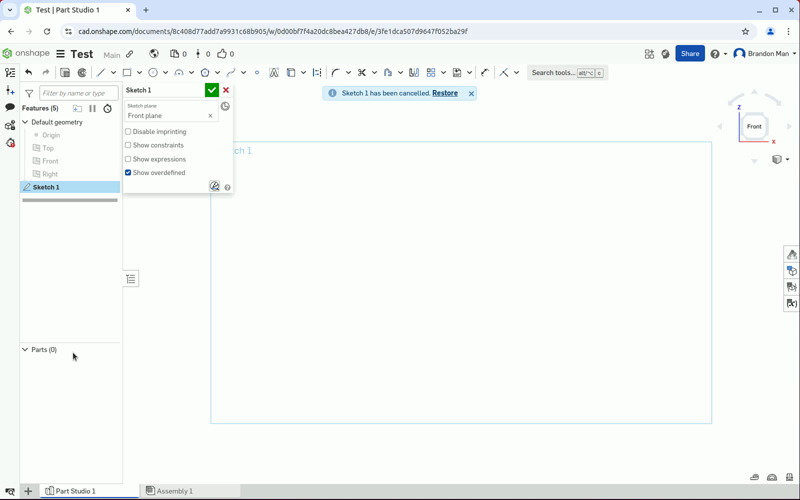
key(y)
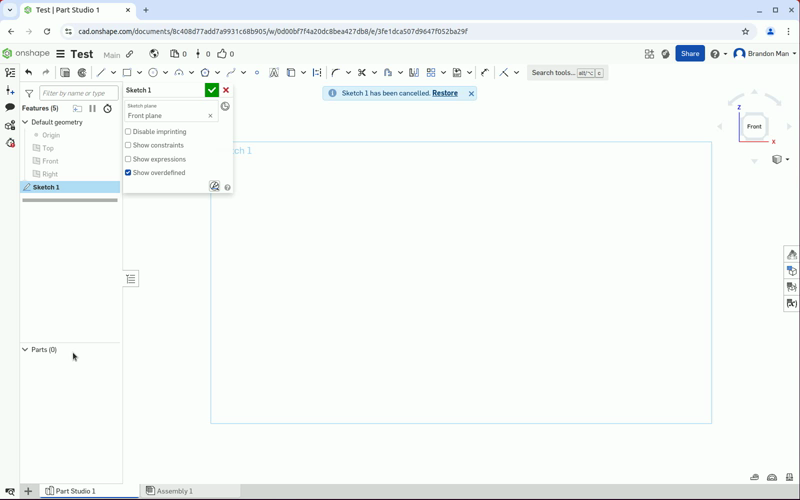
key(c)
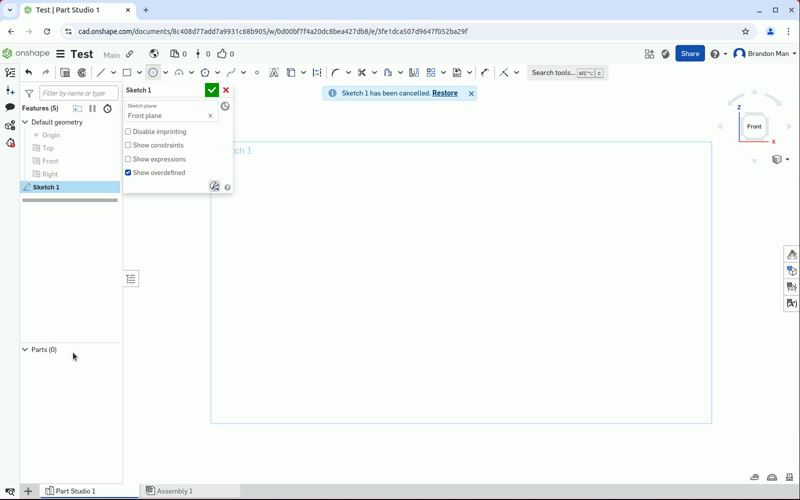
key_down(shift)
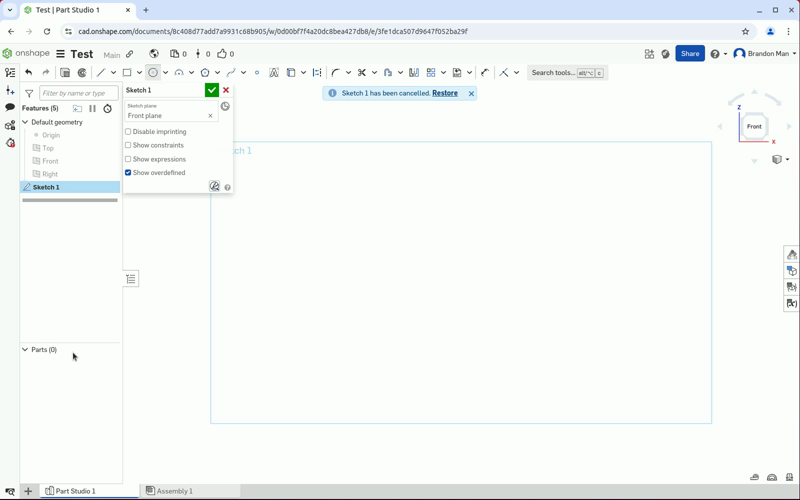
mouse_move(461, 282)
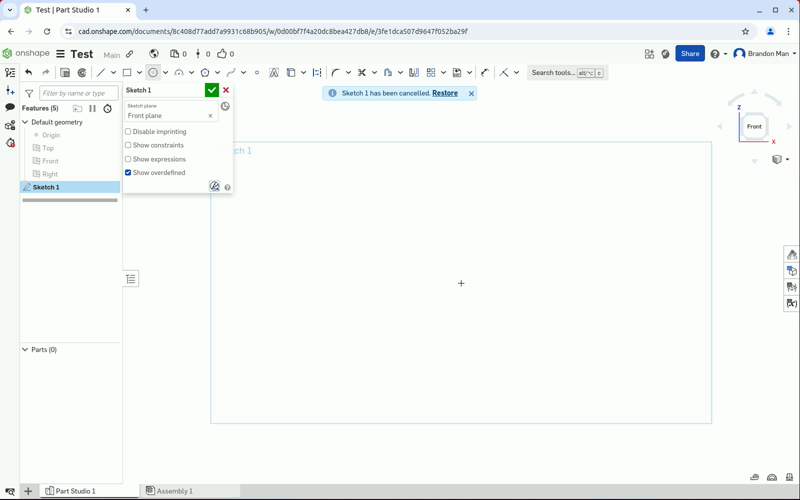
click(461, 282)
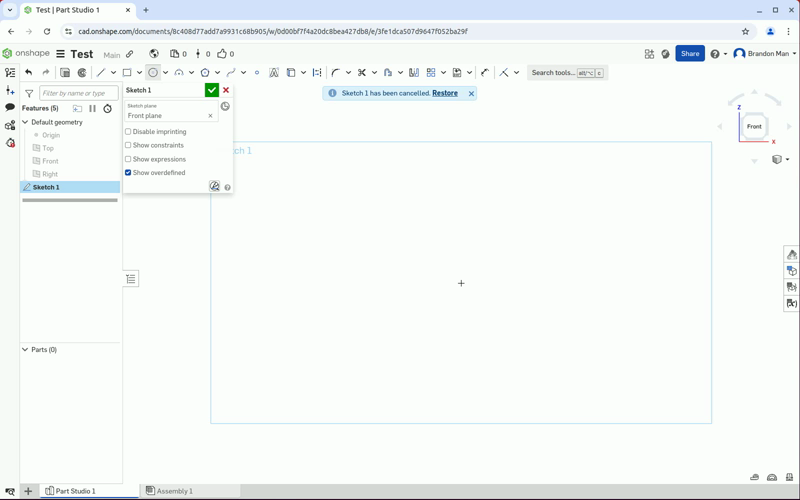
key_up(shift)
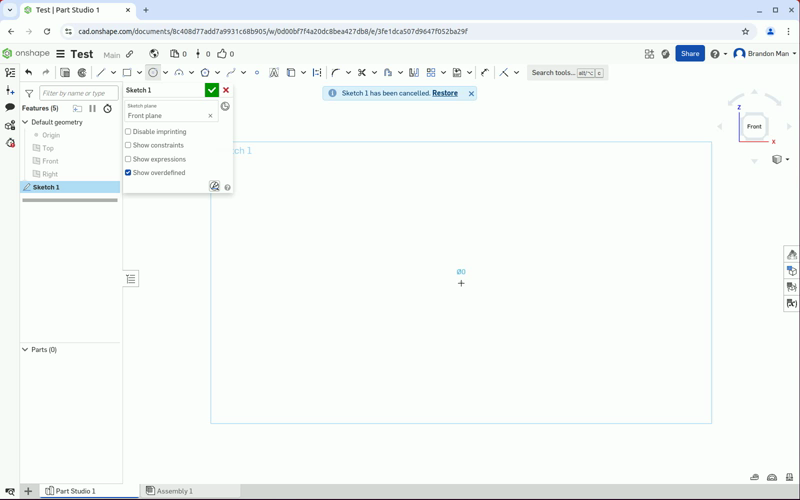
mouse_move(528, 282)
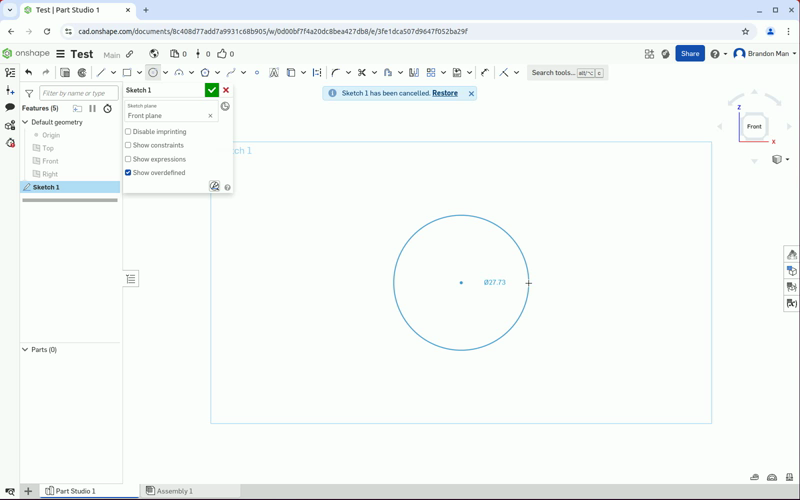
click(528, 282)
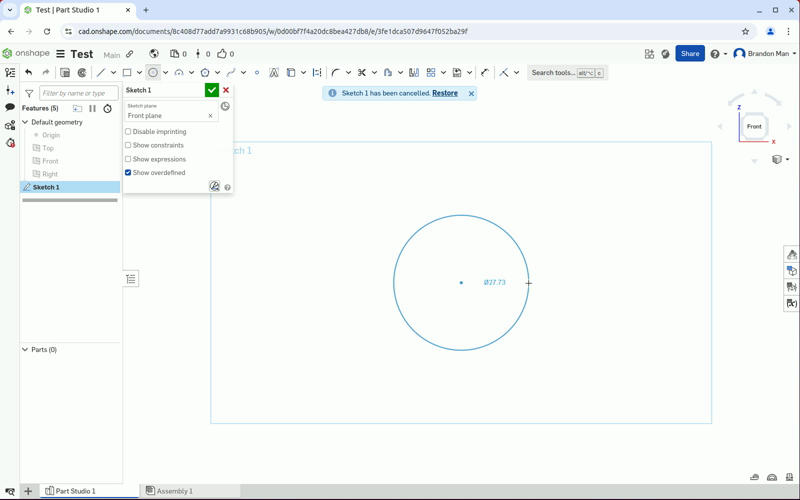
key(esc)
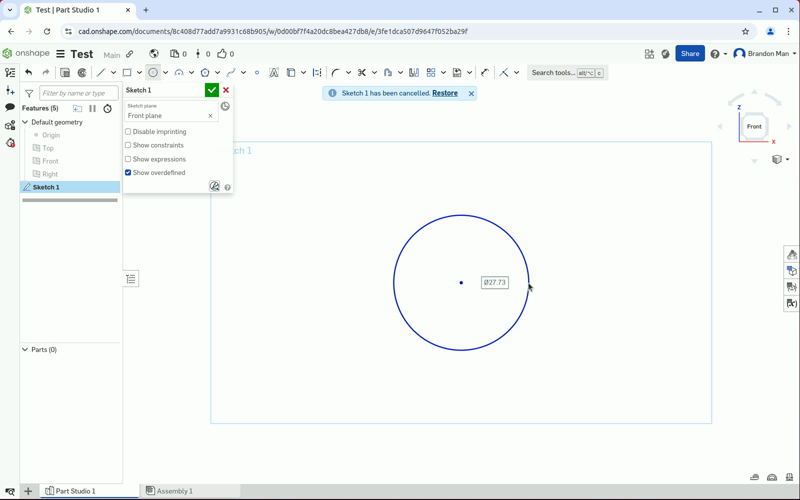
key(c)
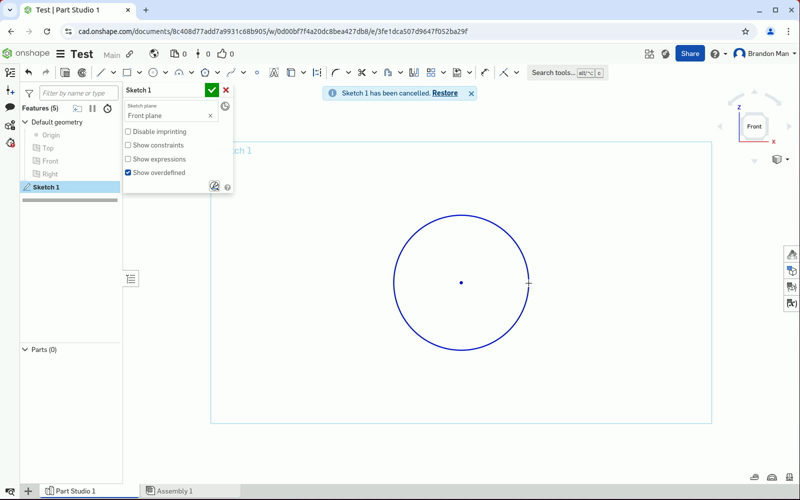
key_down(shift)
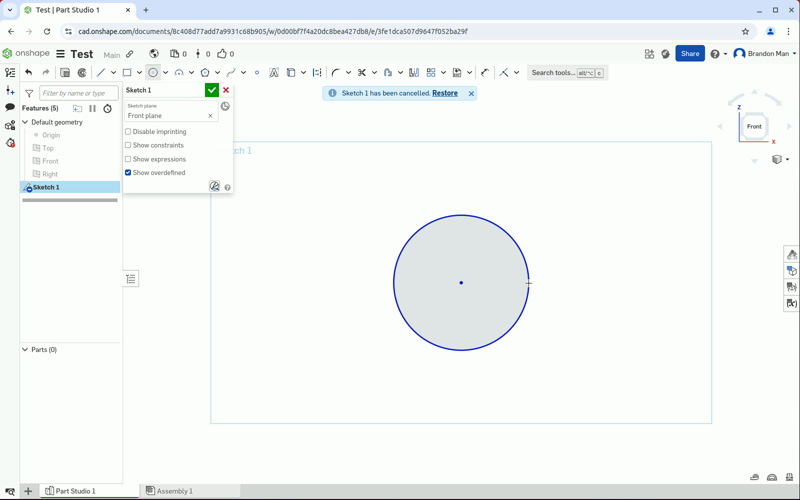
mouse_move(461, 282)
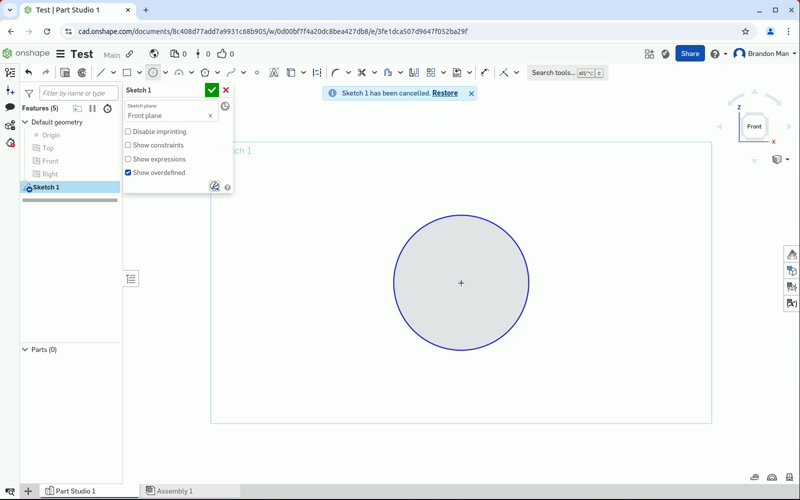
click(461, 282)
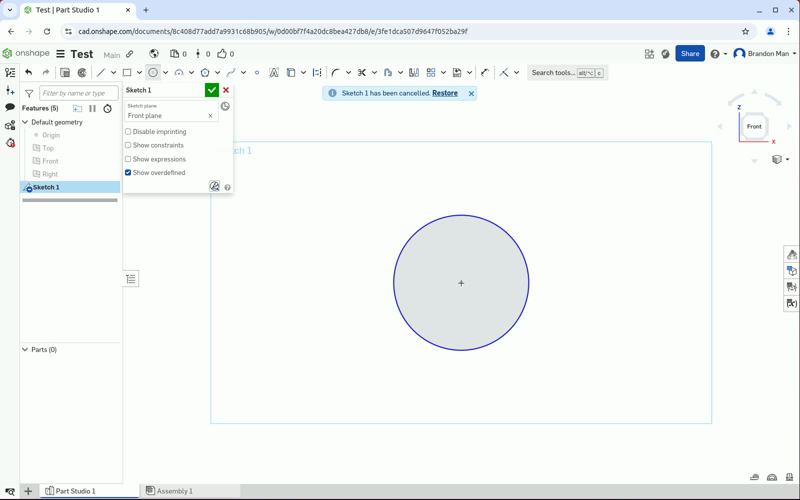
key_up(shift)
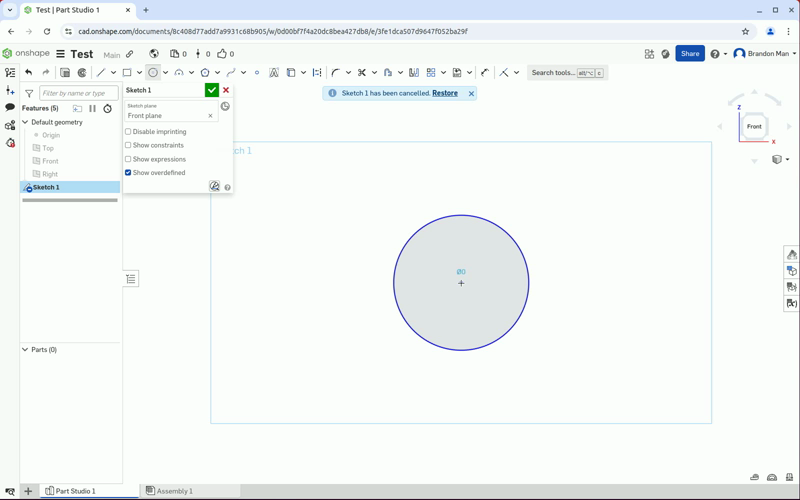
mouse_move(490, 282)
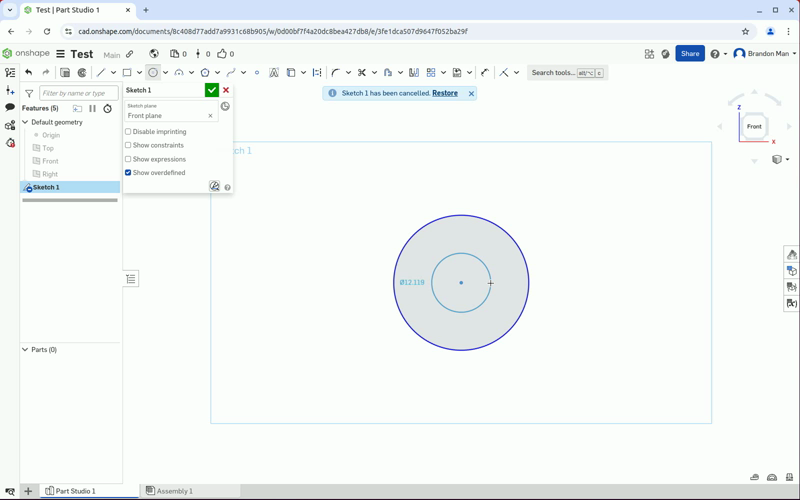
click(490, 282)
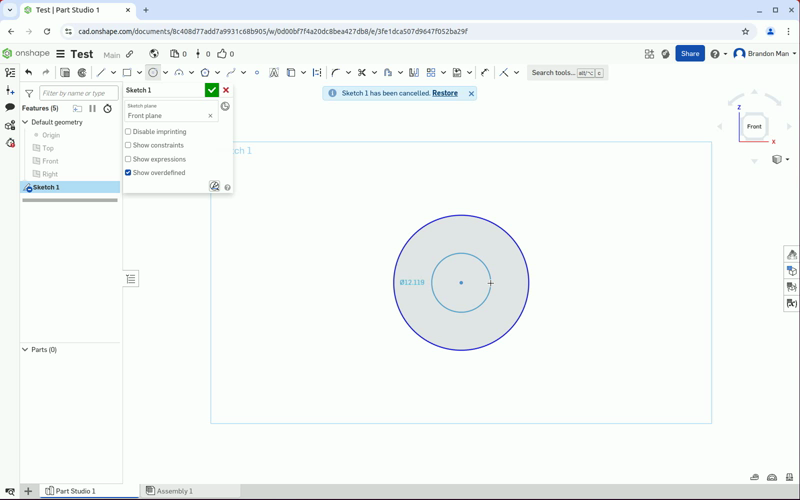
key(esc)
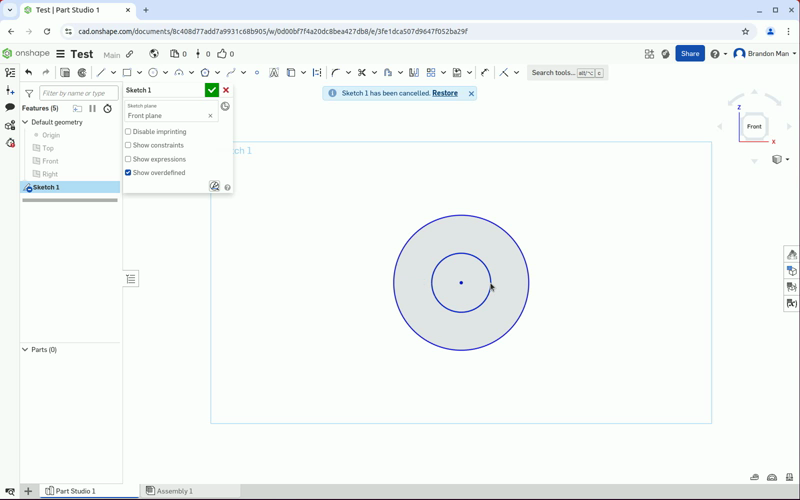
mouse_move(414, 305)
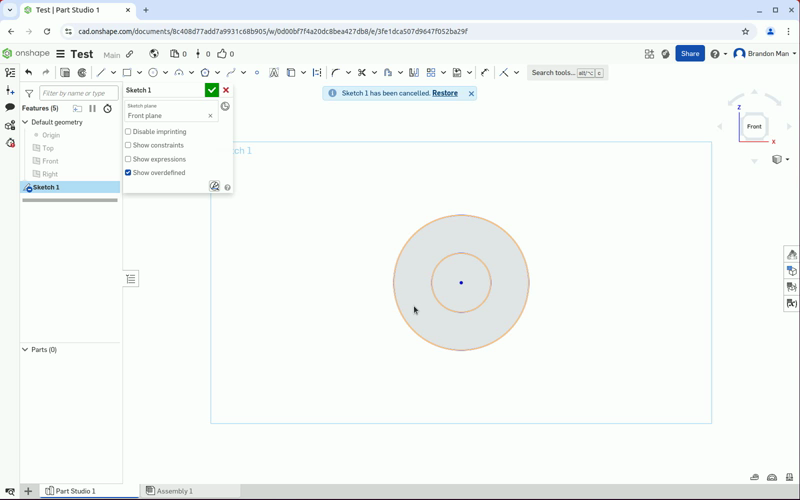
click(414, 305)
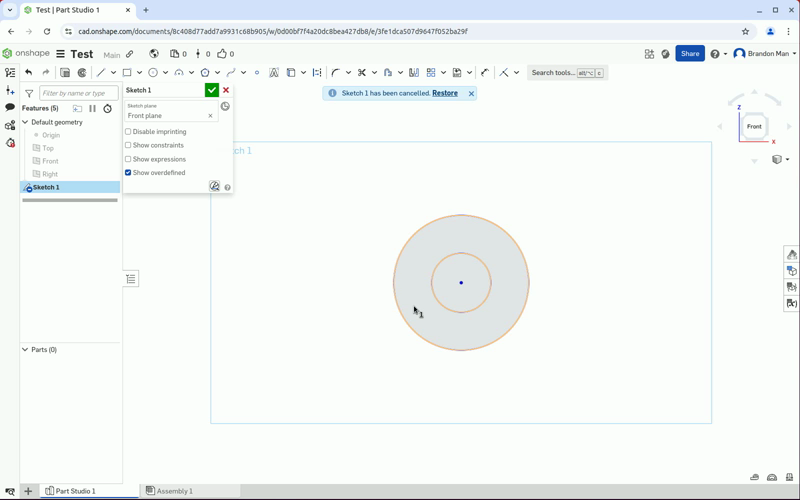
mouse_move(73, 352)
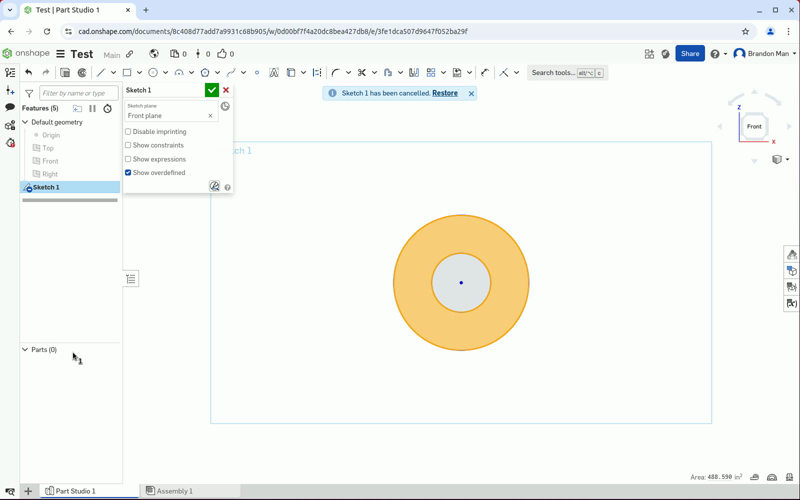
key(shift+y)
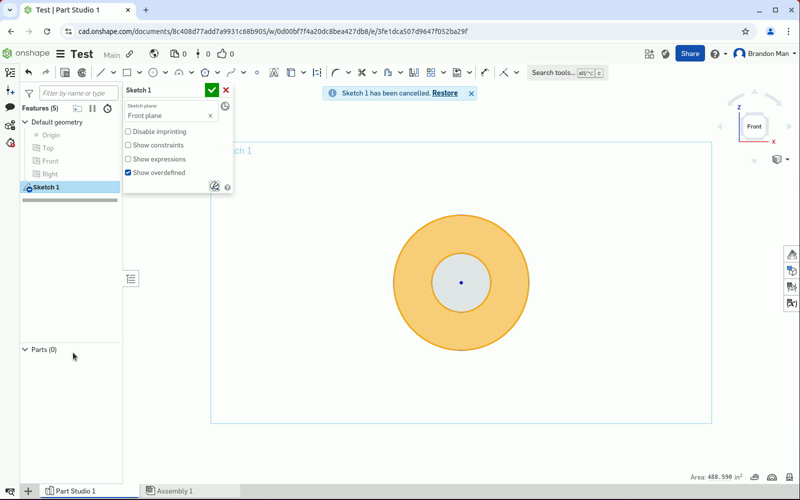
key(shift+e)
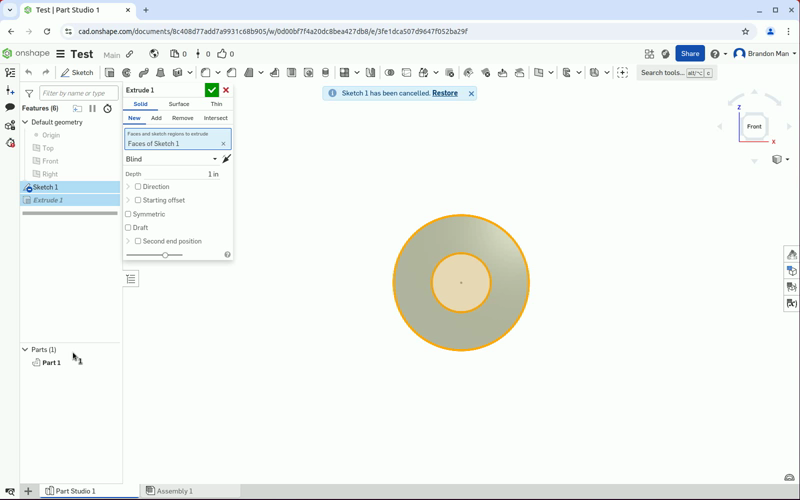
mouse_move(143, 106)
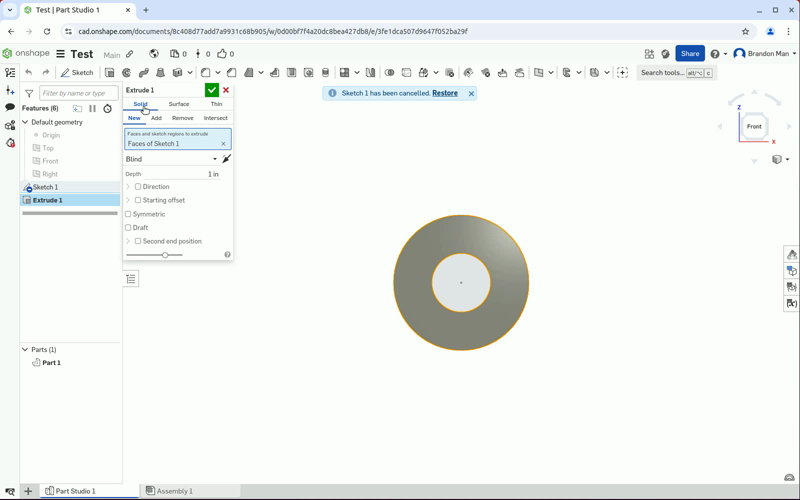
click(143, 106)
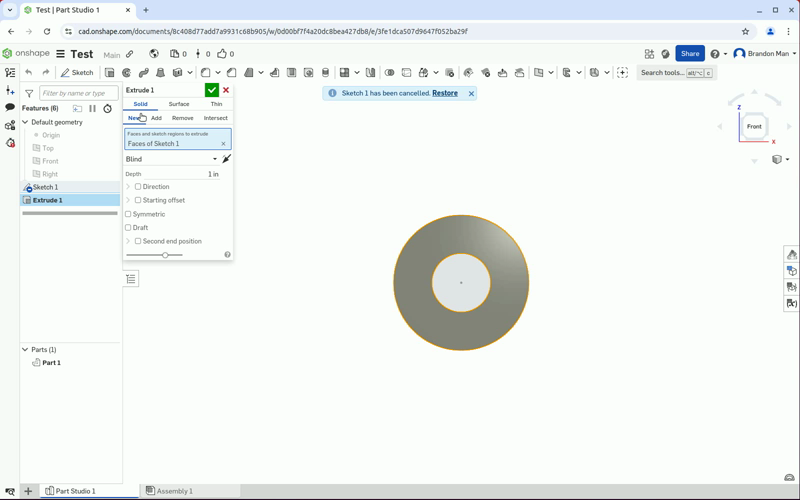
mouse_move(137, 120)
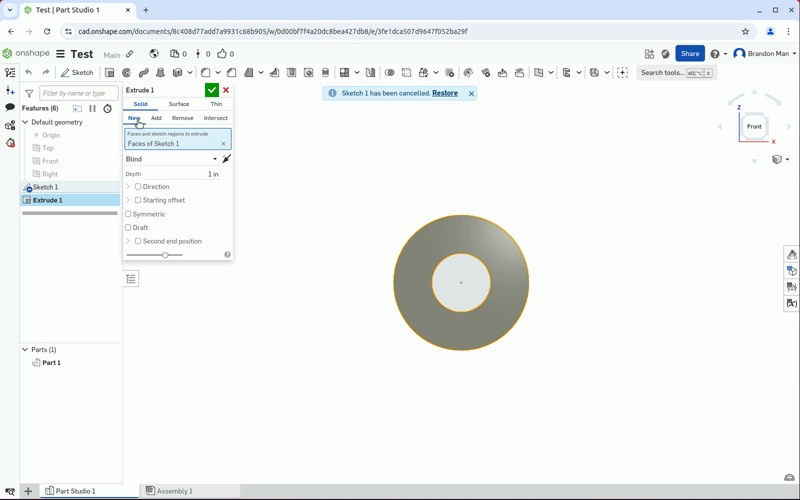
click(137, 120)
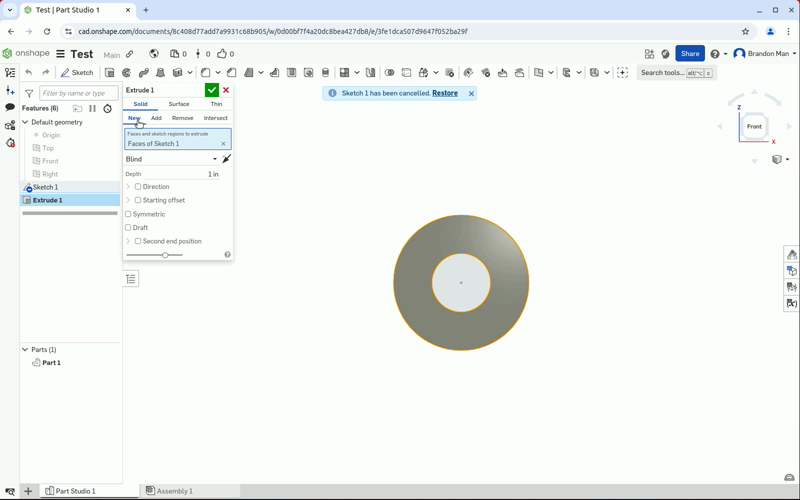
key(tab, 4)
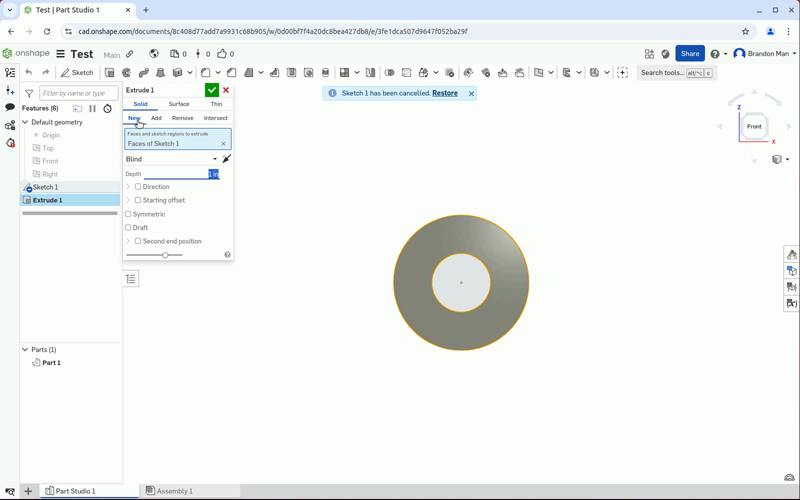
text(23.108)
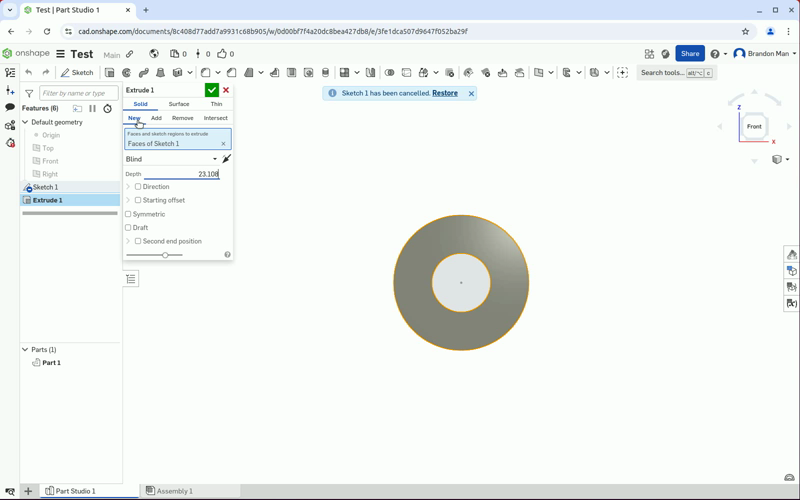
key(enter)
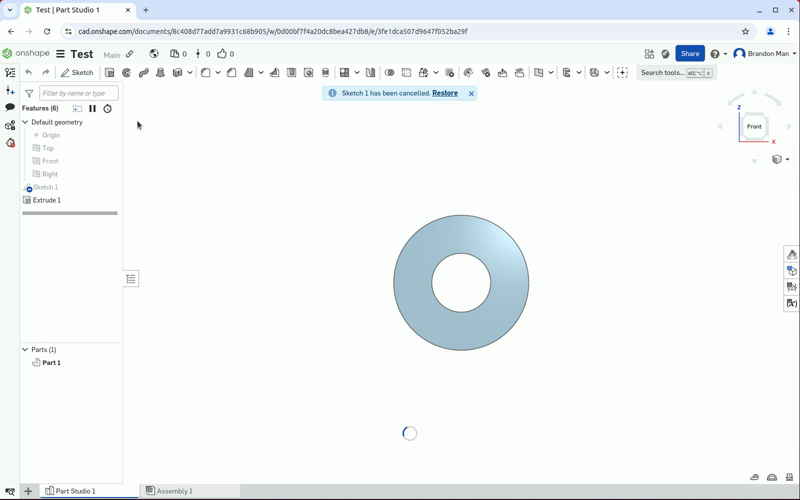
key(shift+h)
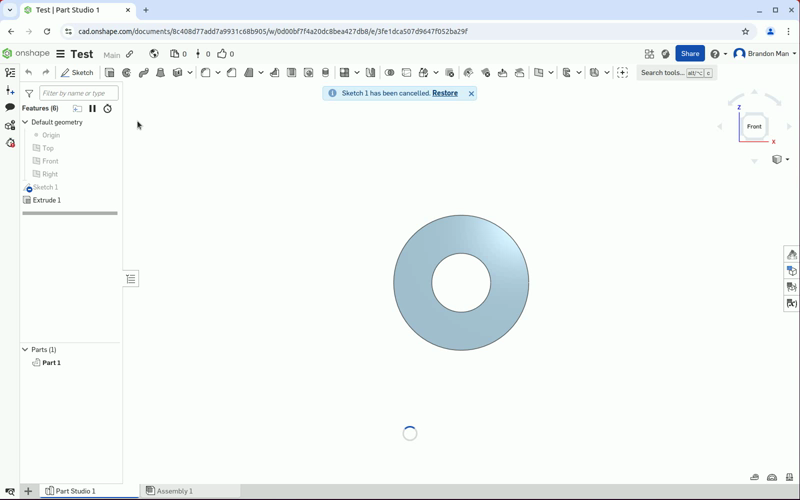
key(shift+h)
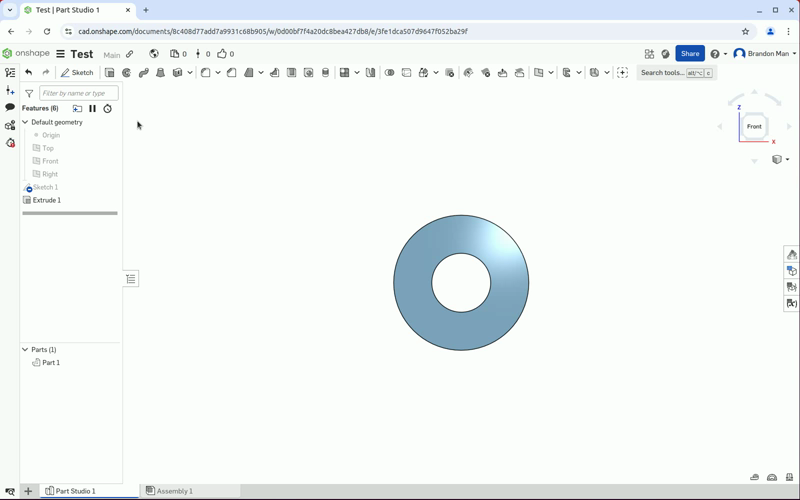
mouse_move(73, 189)
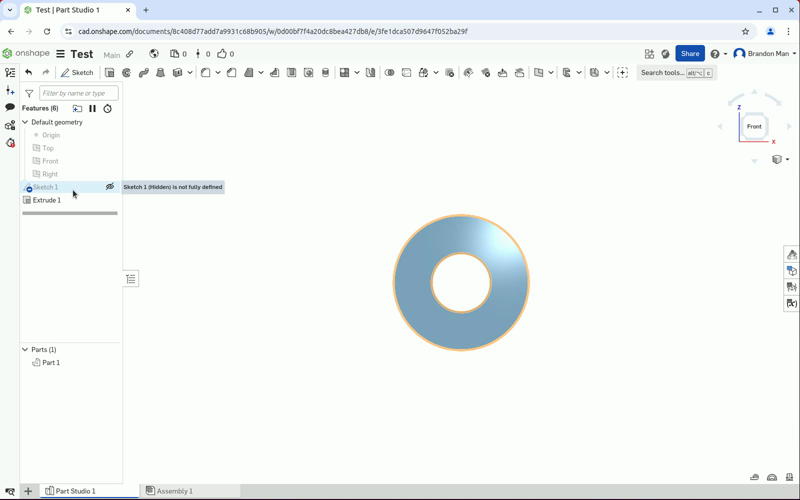
click(73, 189)
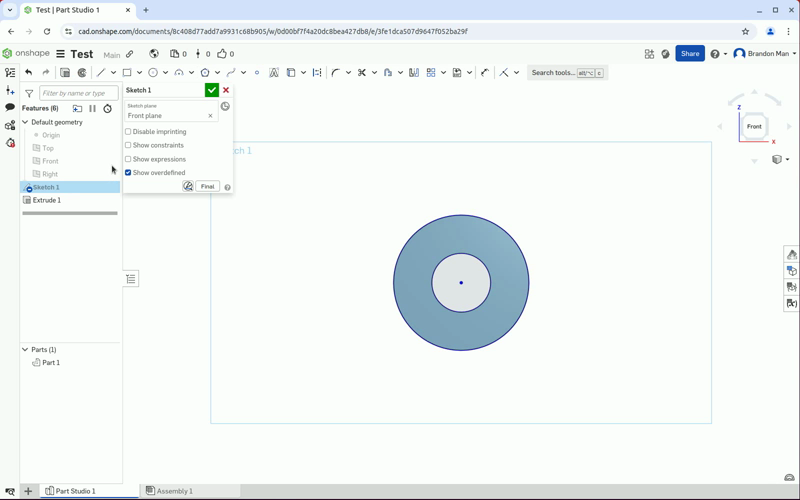
mouse_move(229, 92)
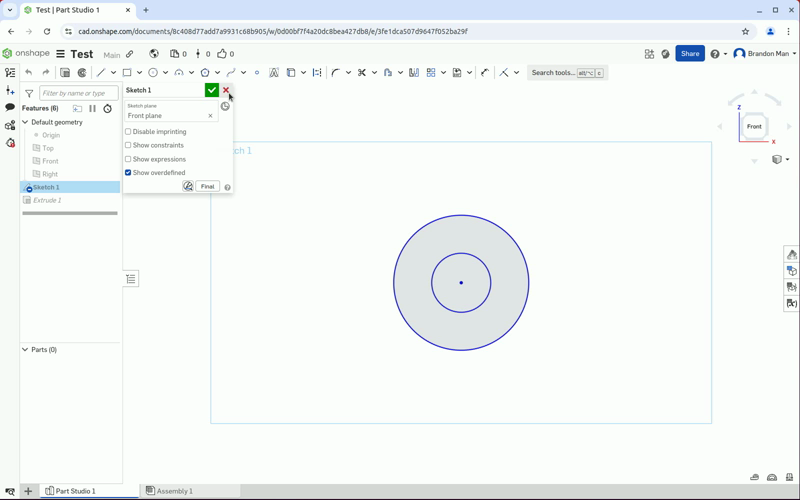
click(229, 92)
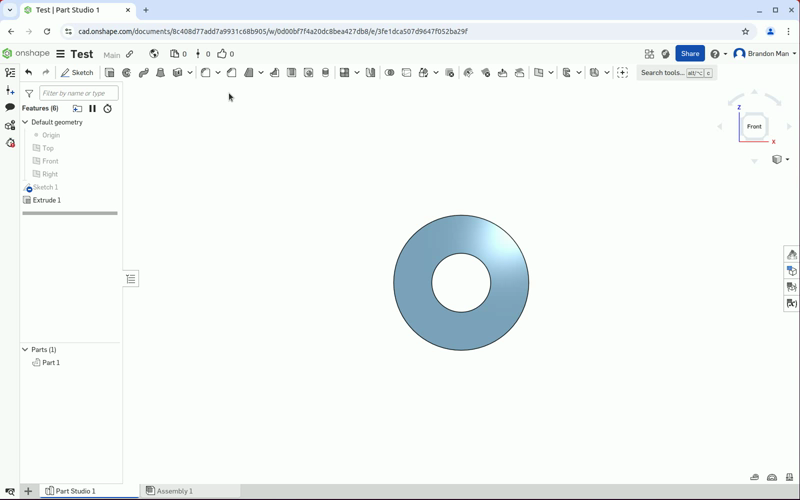
mouse_move(73, 352)
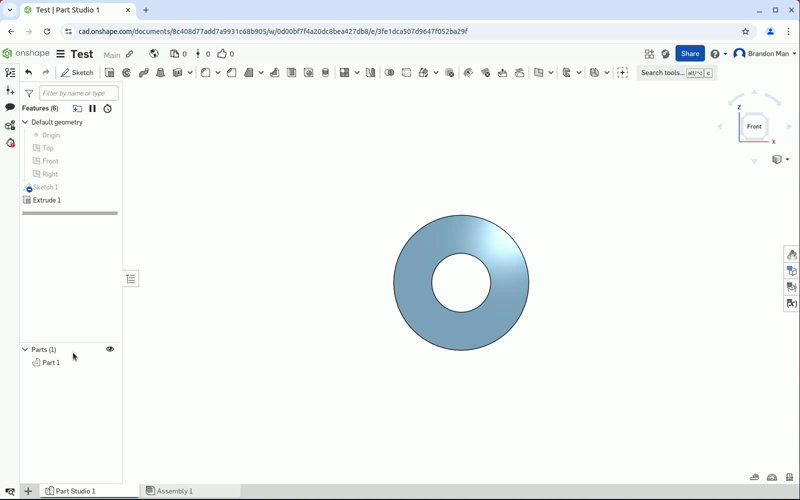
key(y)
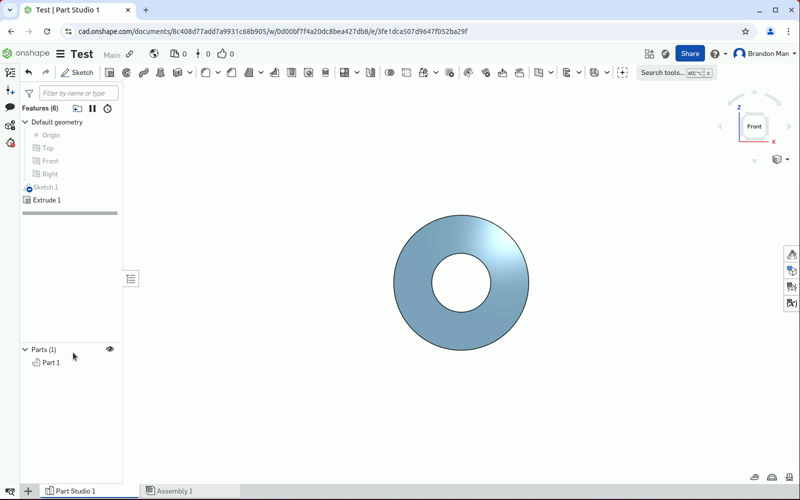
key(shift+p)
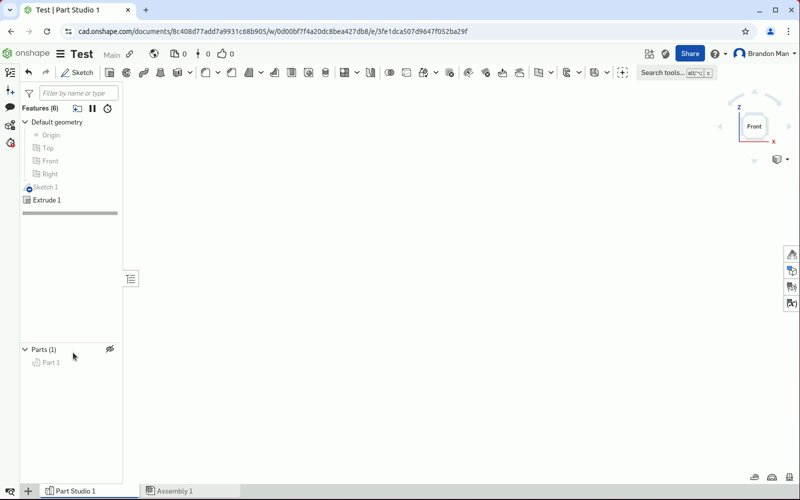
key(space)
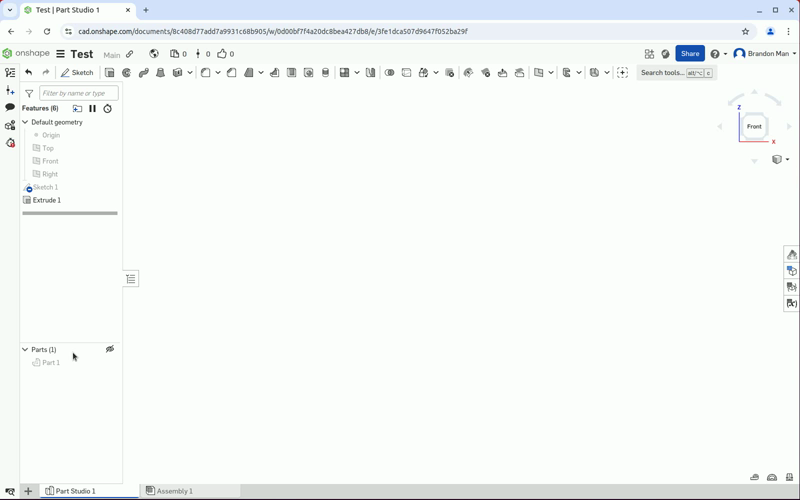
key_down(shift)
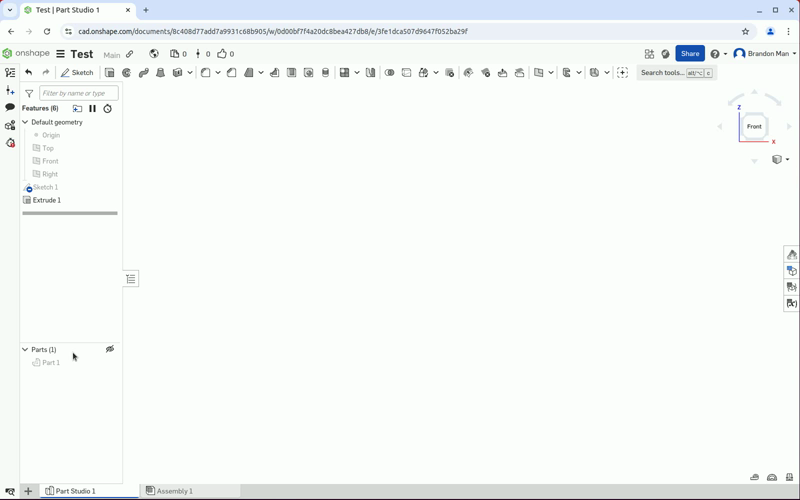
key(left)
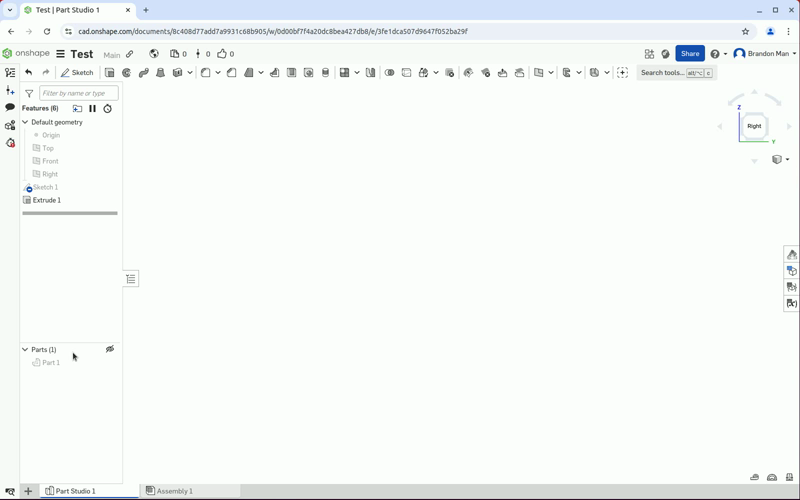
key_up(shift)
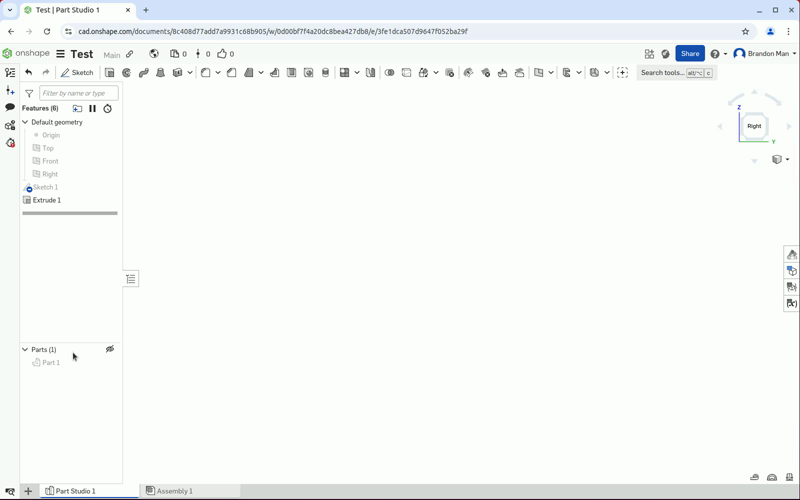
mouse_move(73, 352)
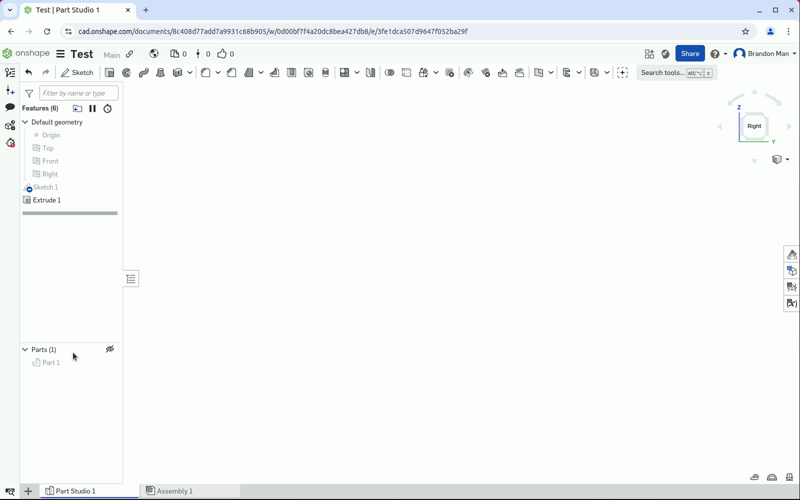
key(shift+y)
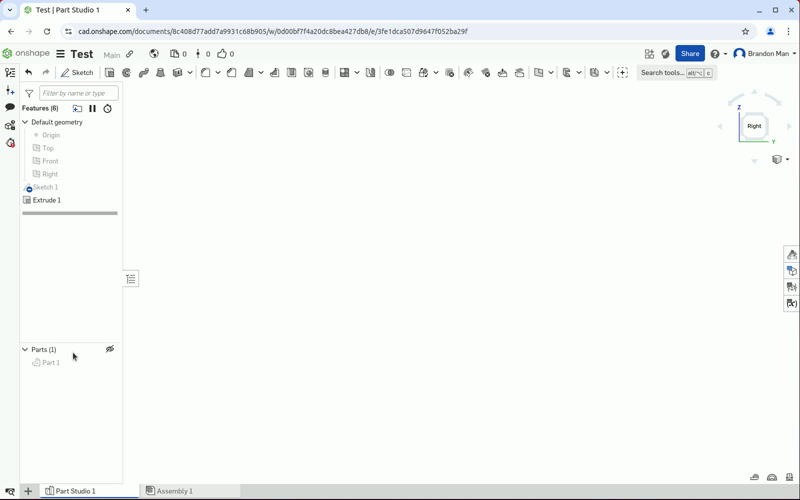
key(shift+s)
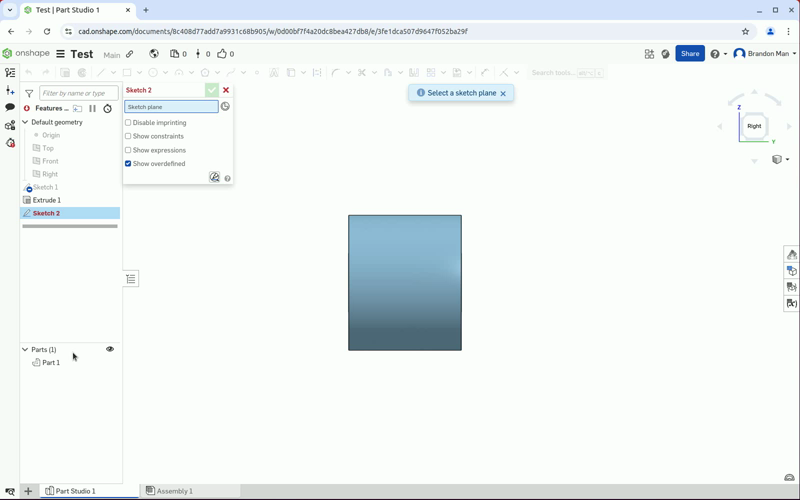
mouse_move(73, 176)
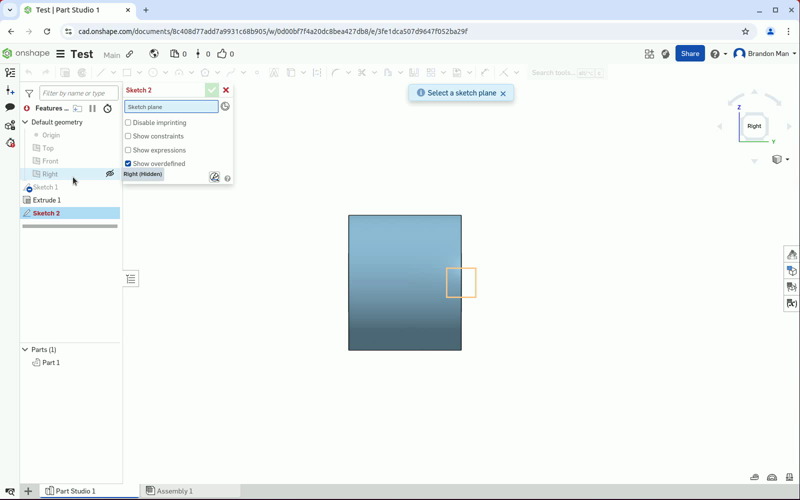
click(73, 176)
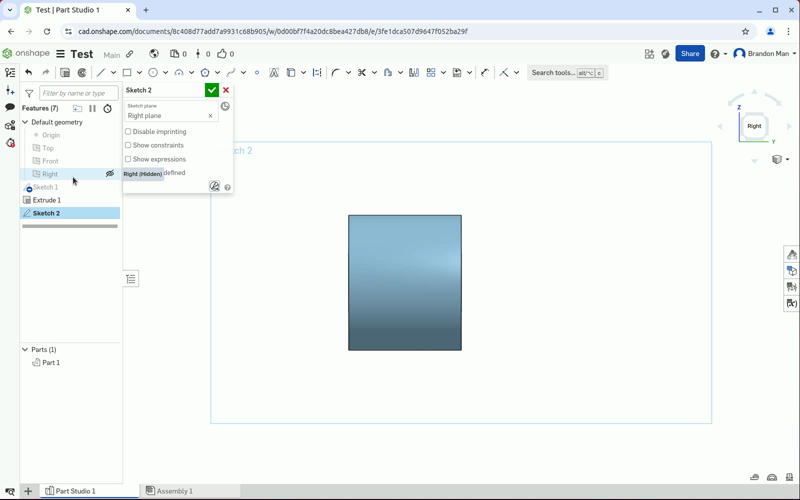
mouse_move(73, 352)
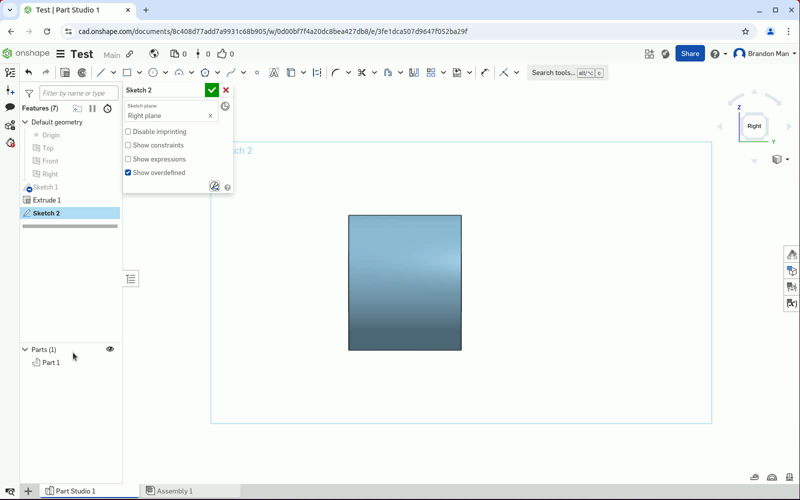
key(y)
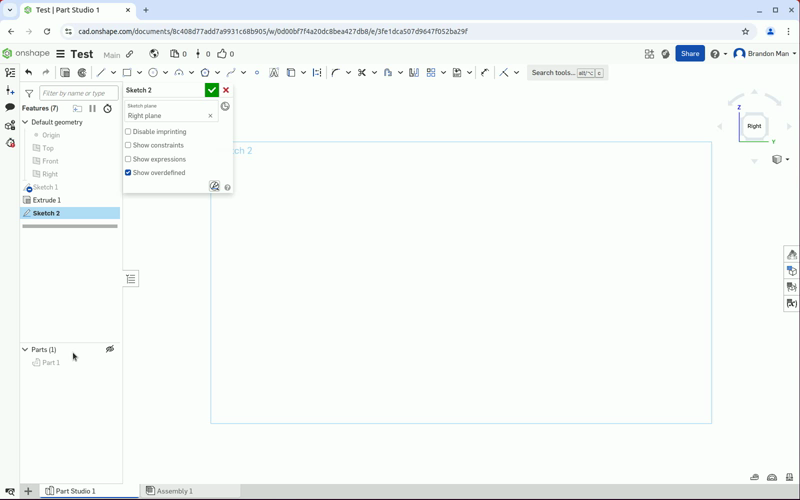
key(l)
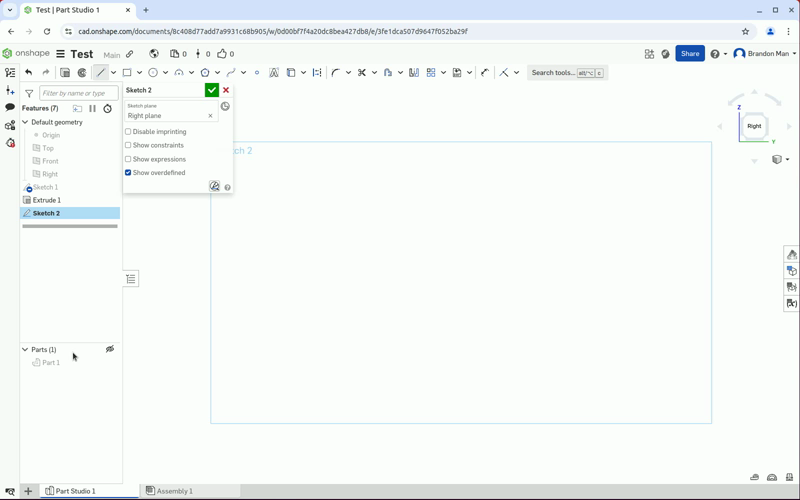
key_down(shift)
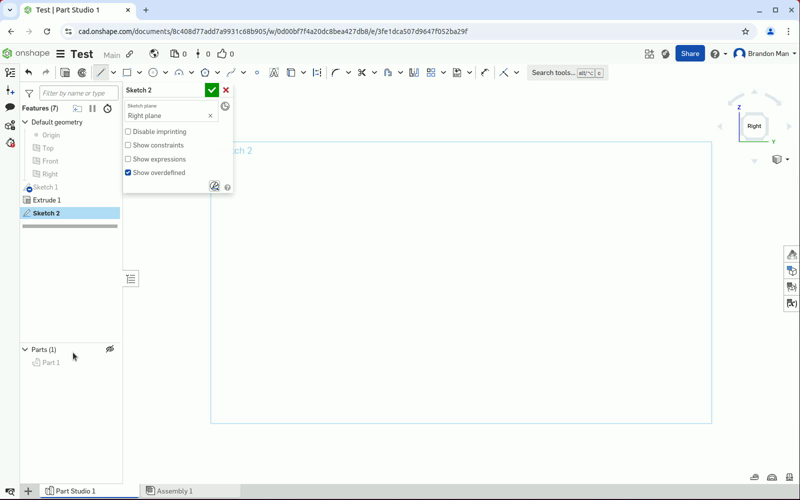
mouse_move(348, 249)
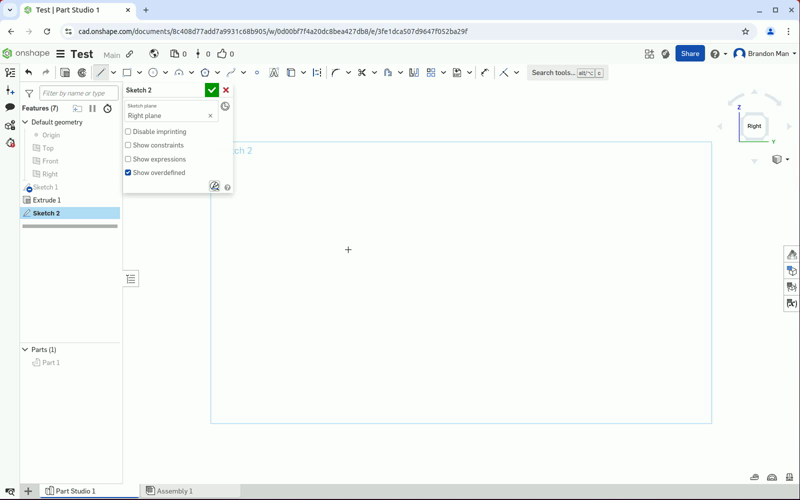
click(348, 249)
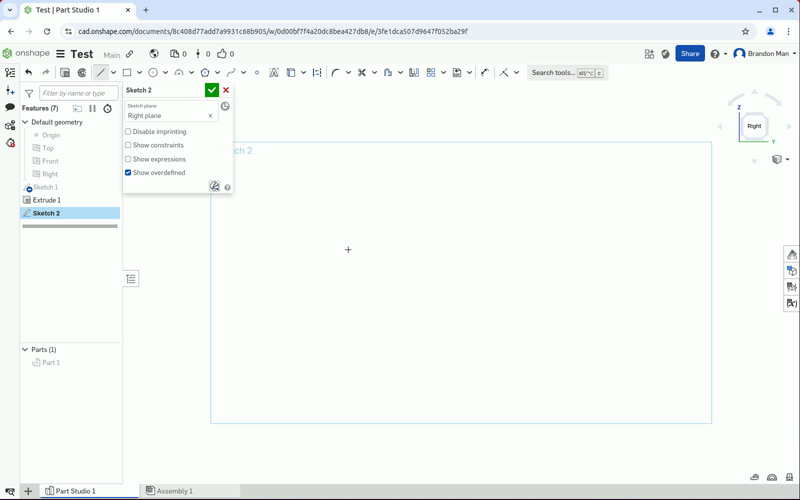
key_up(shift)
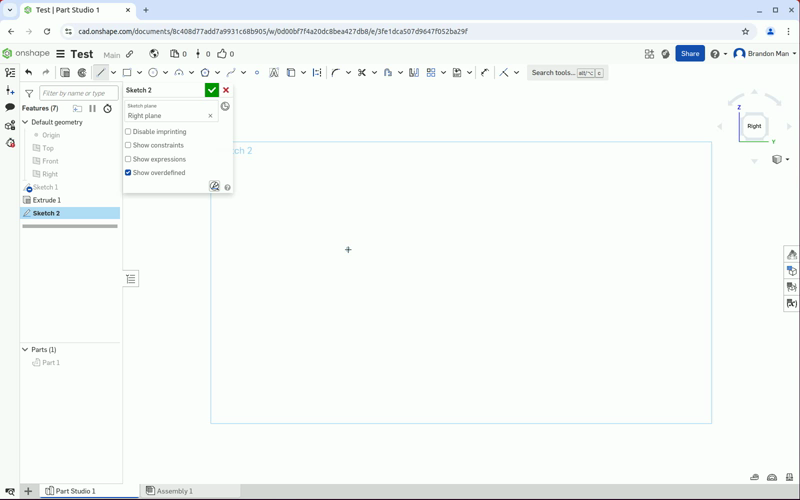
key_down(shift)
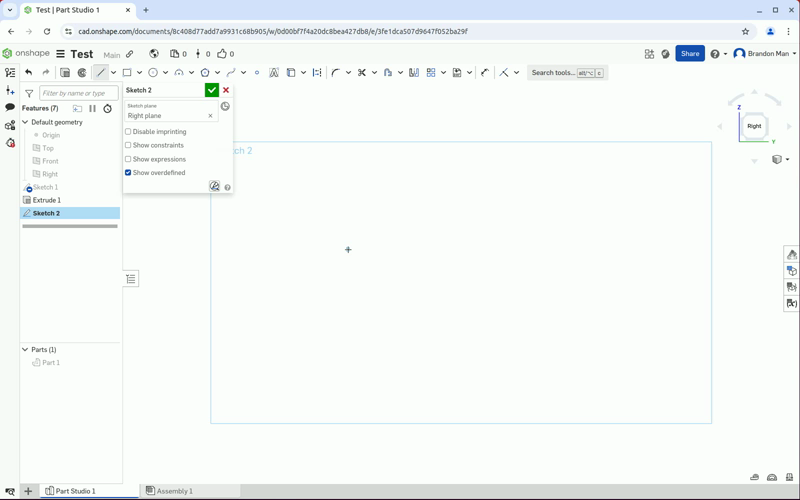
mouse_move(406, 215)
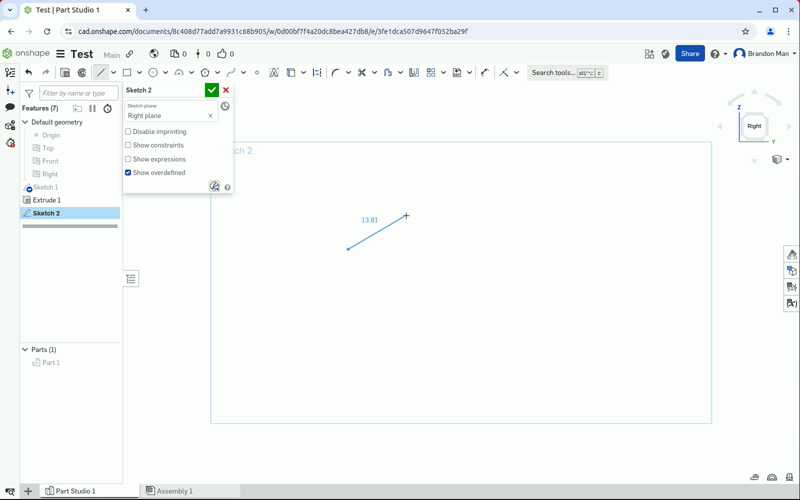
click(406, 215)
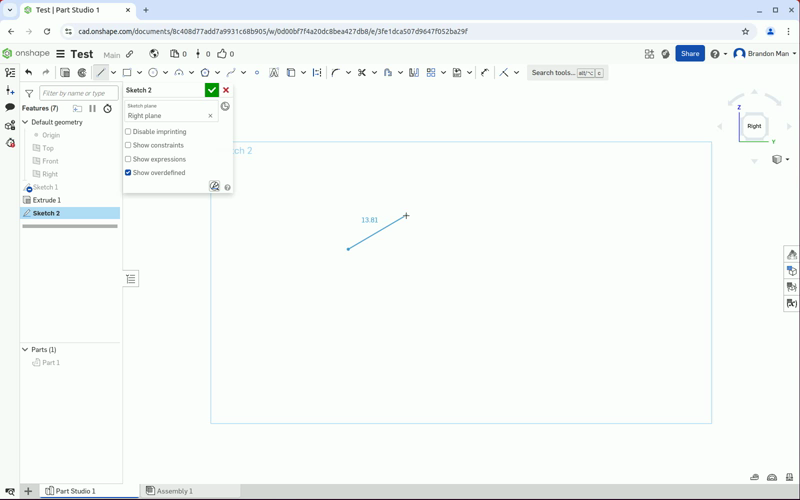
key_up(shift)
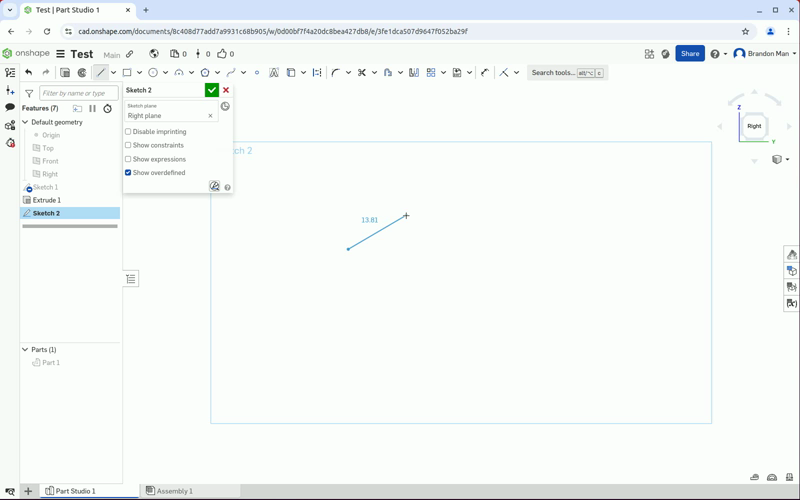
key_down(shift)
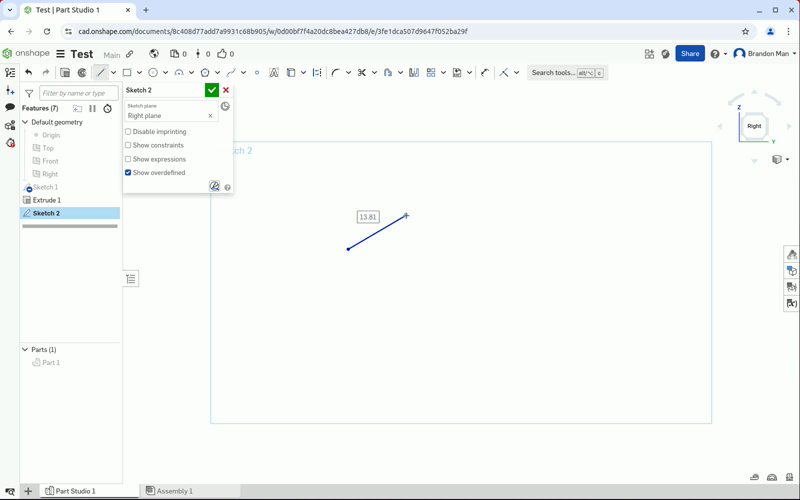
mouse_move(436, 215)
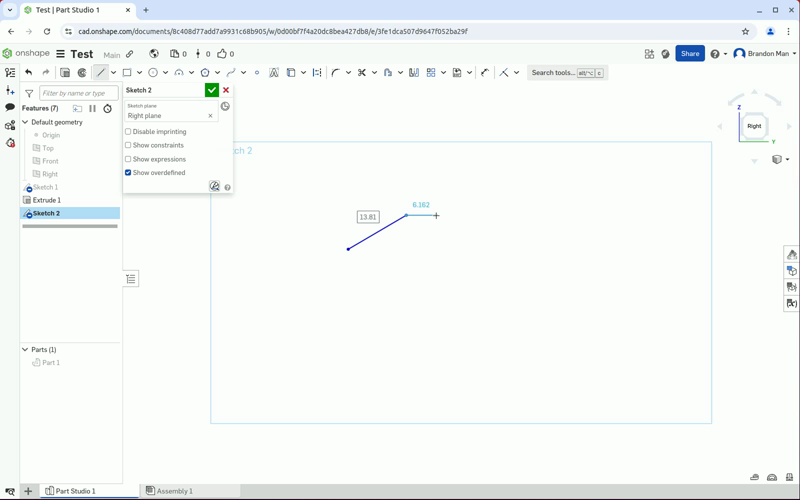
mouse_move(348, 215)
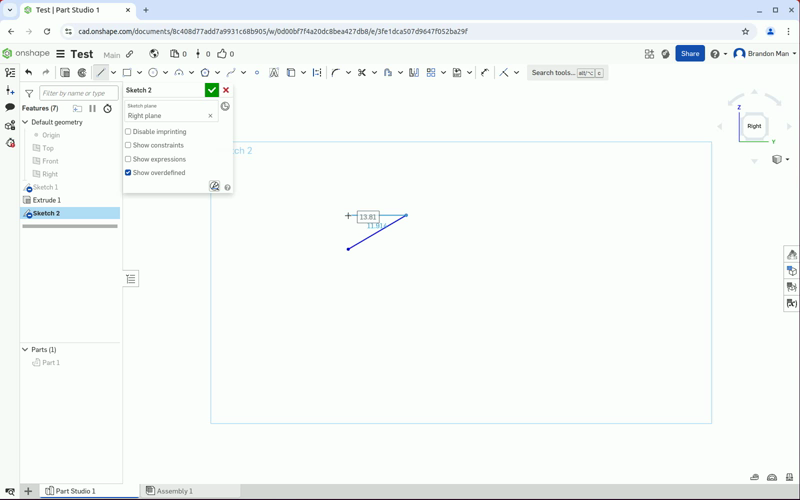
click(348, 215)
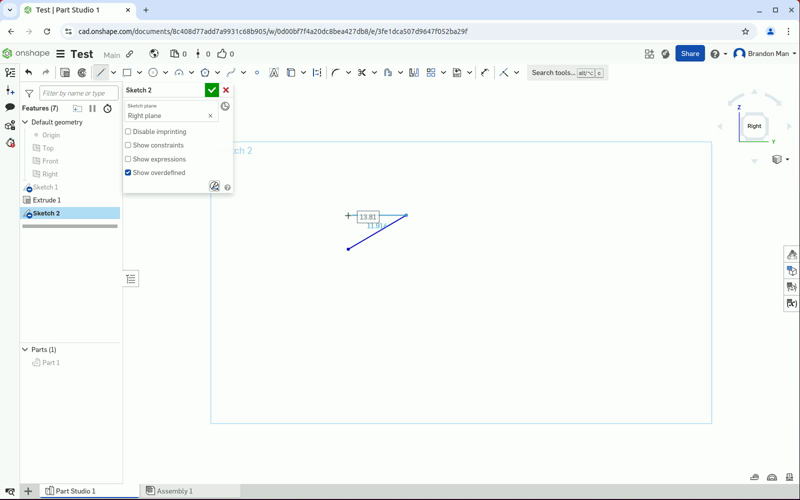
key_up(shift)
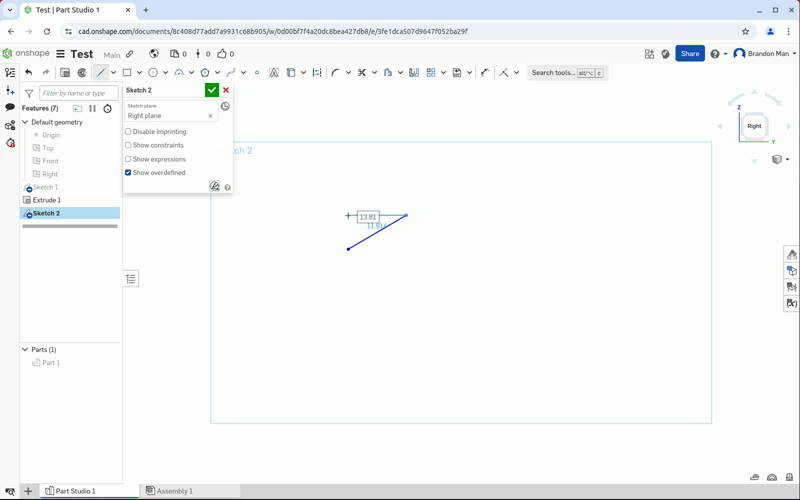
mouse_move(378, 215)
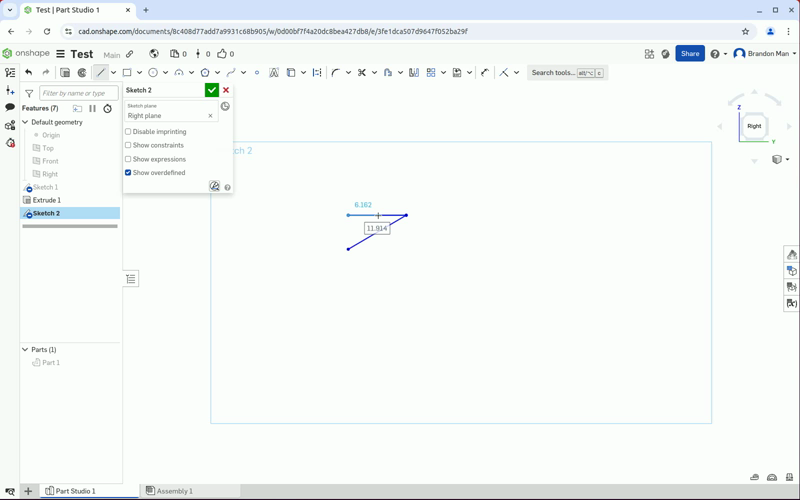
key_down(shift)
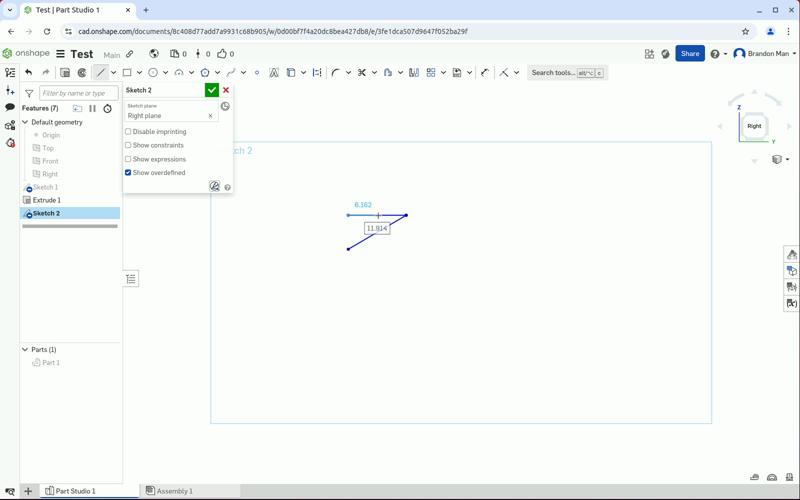
mouse_move(348, 249)
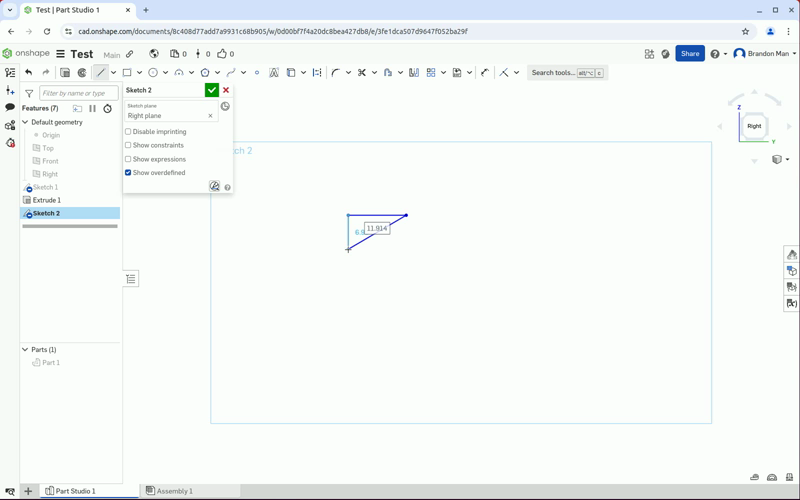
key_up(shift)
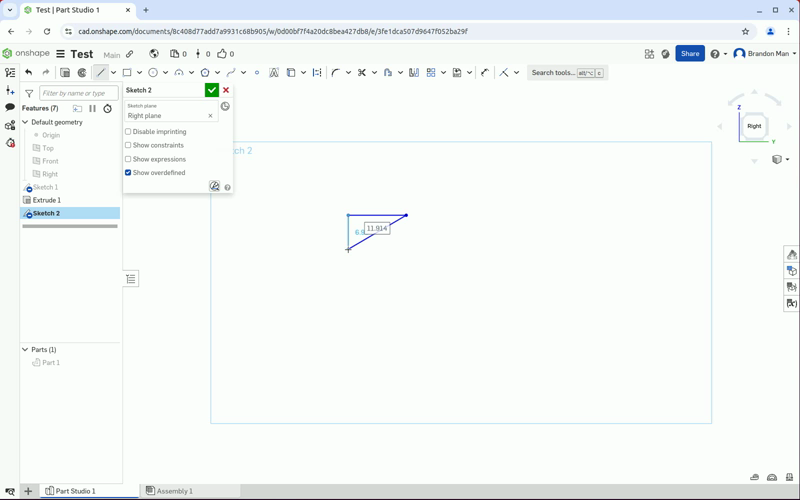
click(348, 249)
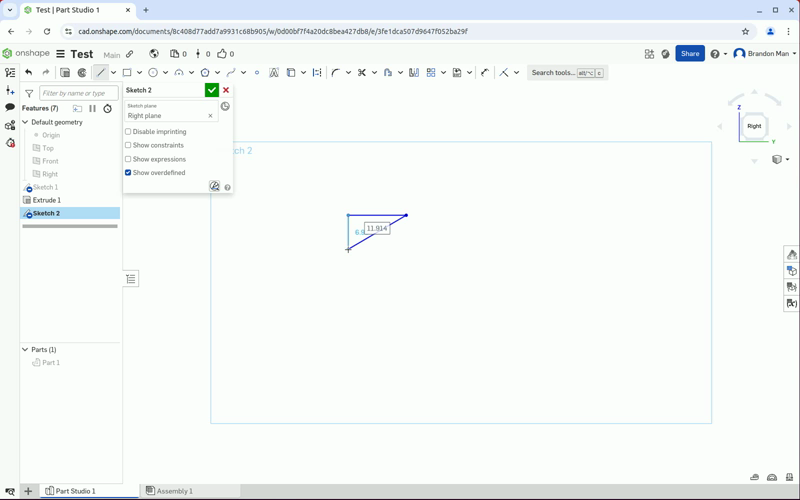
key(esc)
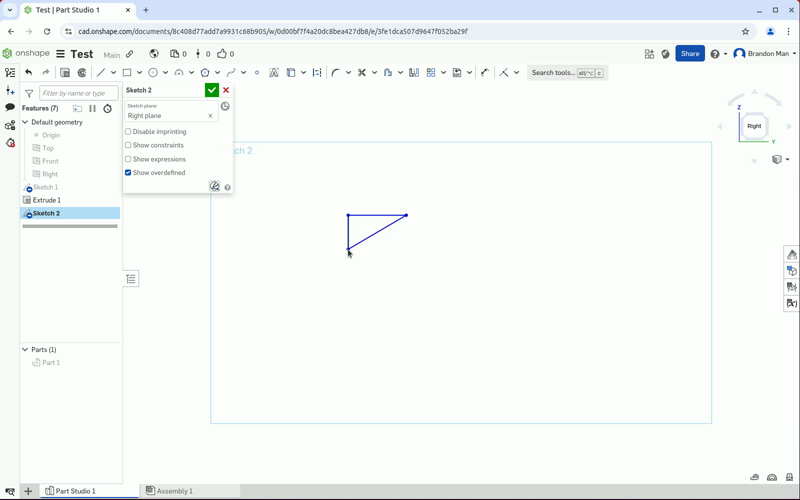
mouse_move(365, 228)
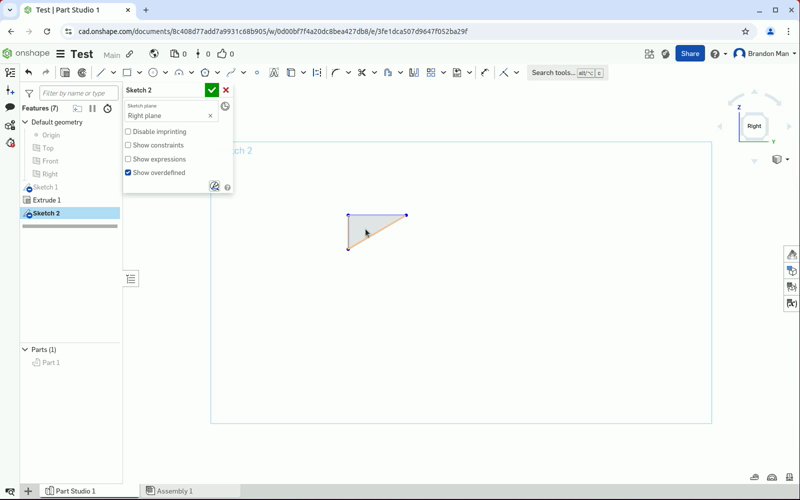
scroll(6)
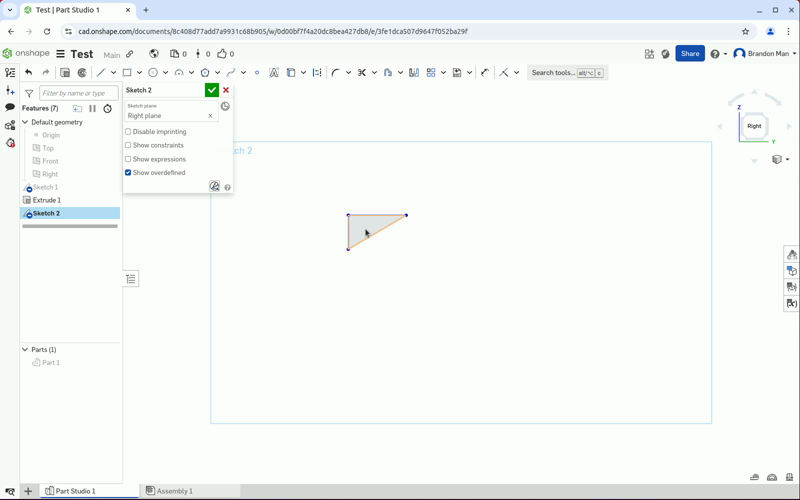
scroll(6)
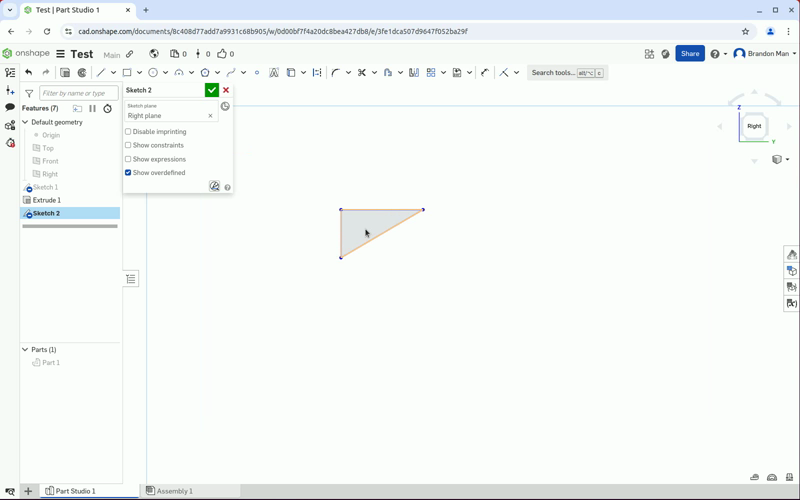
scroll(6)
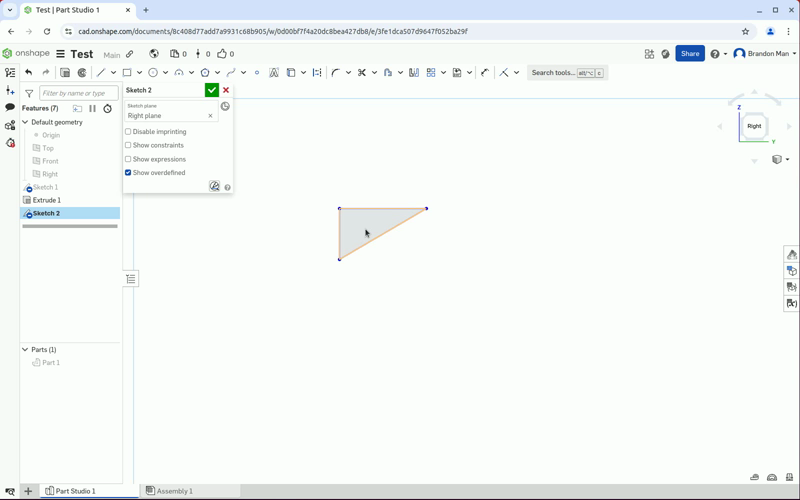
scroll(6)
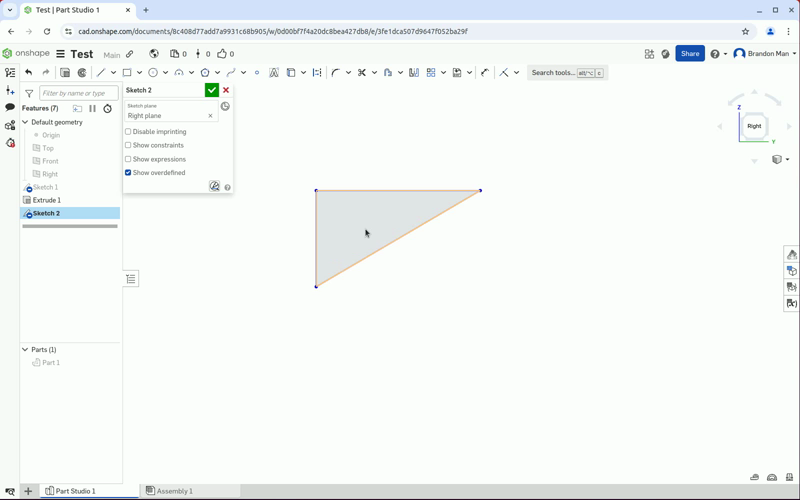
scroll(6)
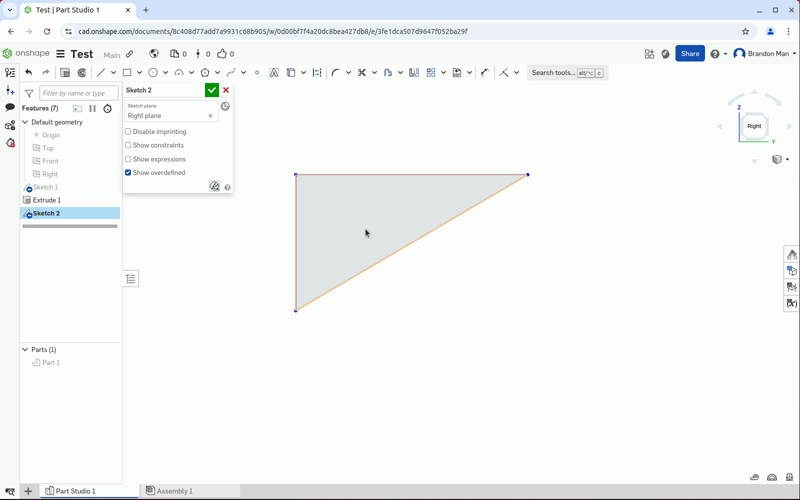
scroll(6)
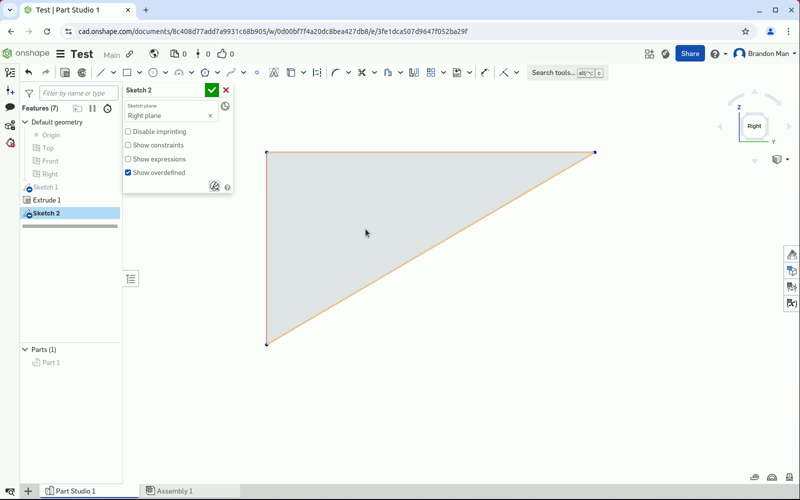
scroll(6)
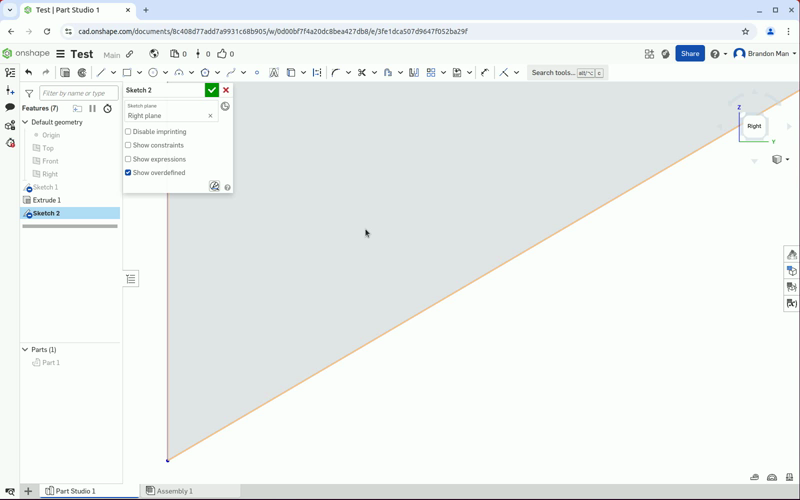
click(365, 228)
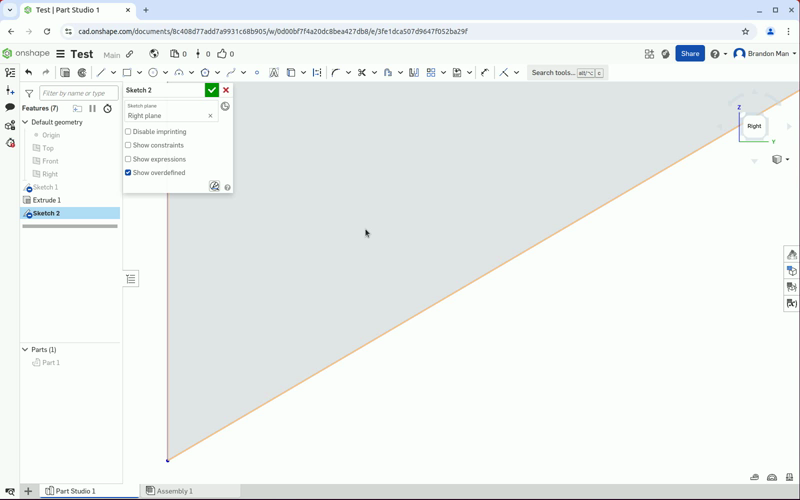
scroll(-6)
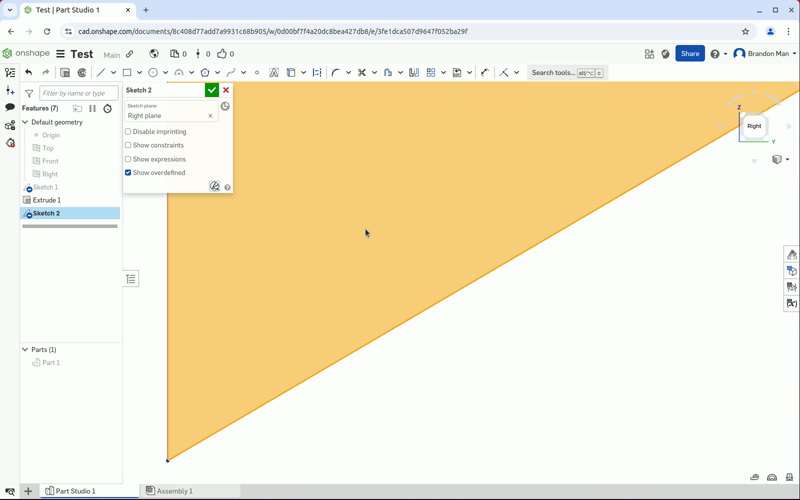
scroll(-6)
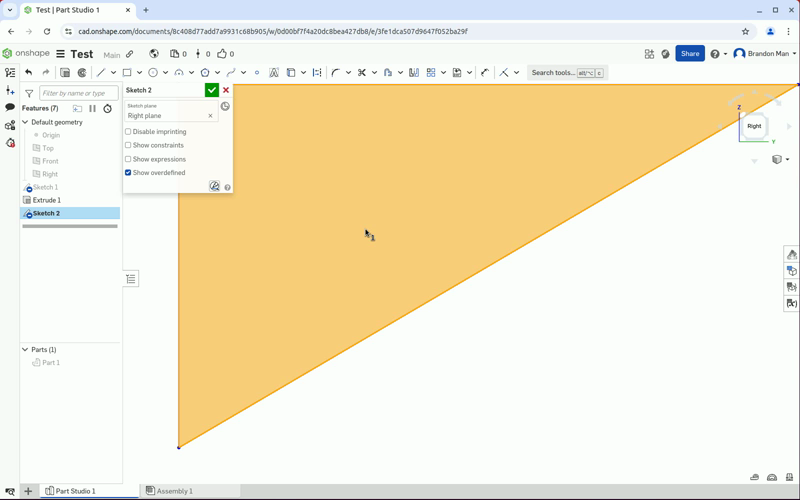
scroll(-6)
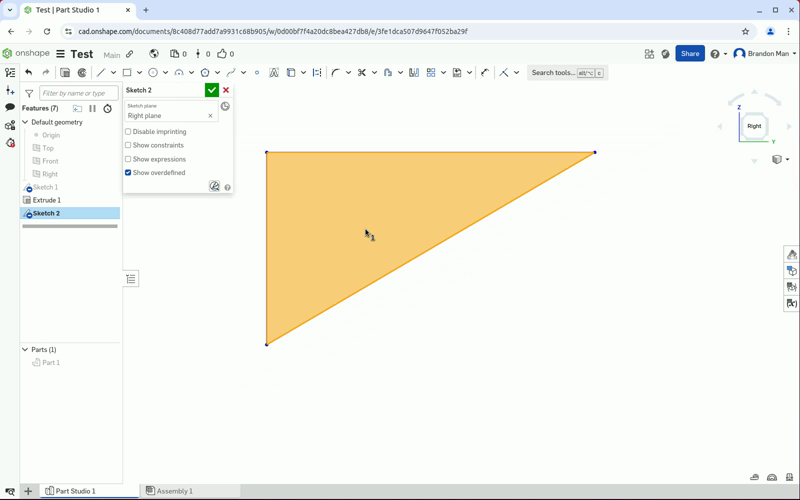
scroll(-6)
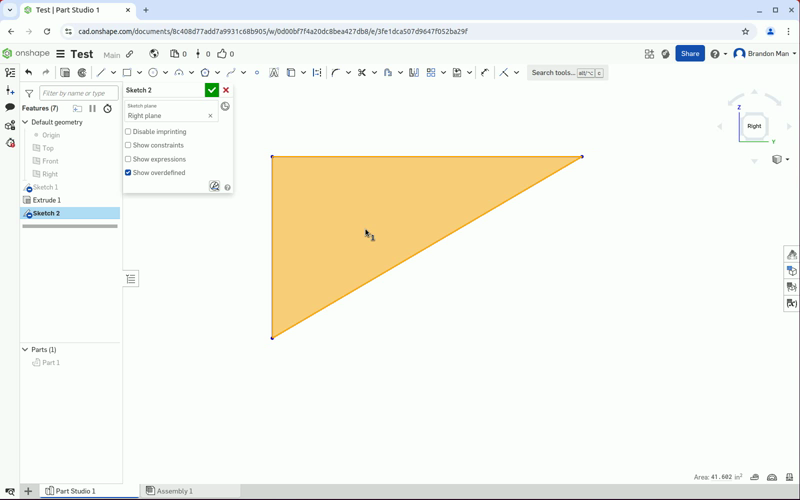
scroll(-6)
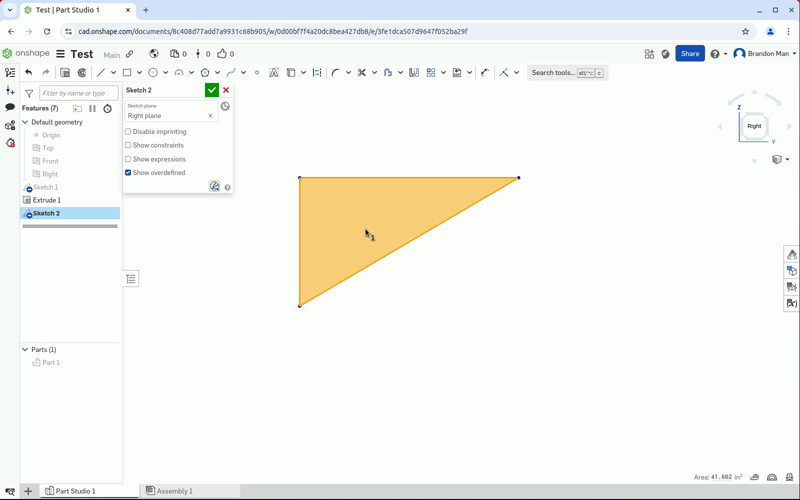
scroll(-6)
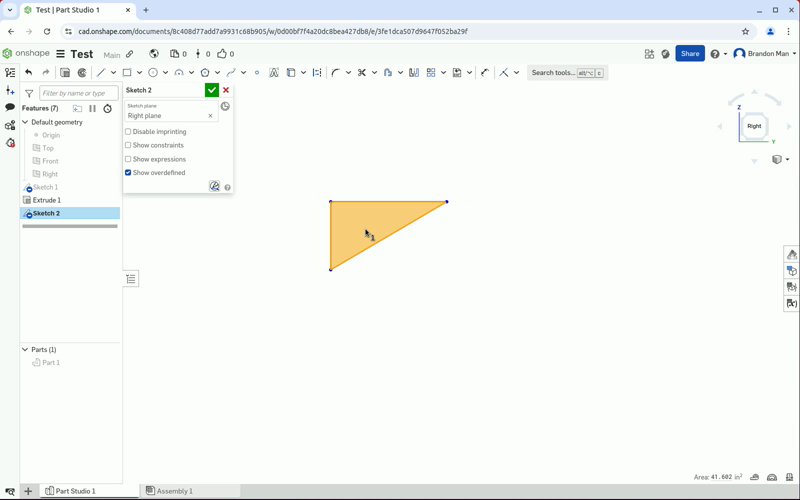
scroll(-6)
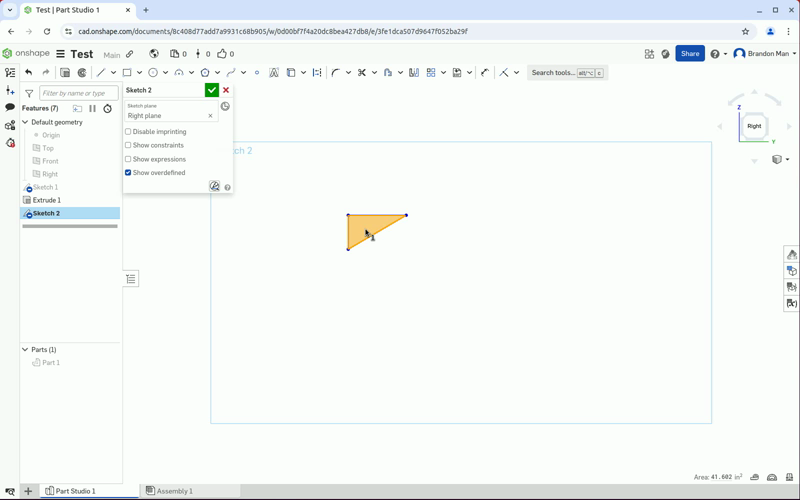
mouse_move(73, 352)
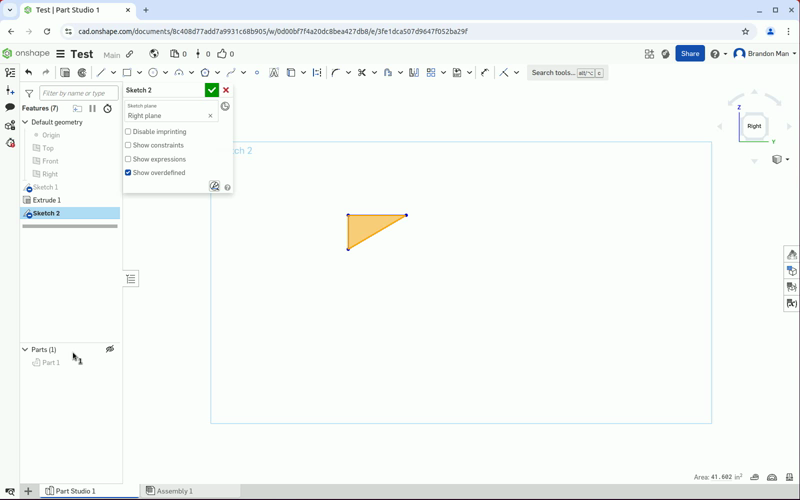
key(shift+y)
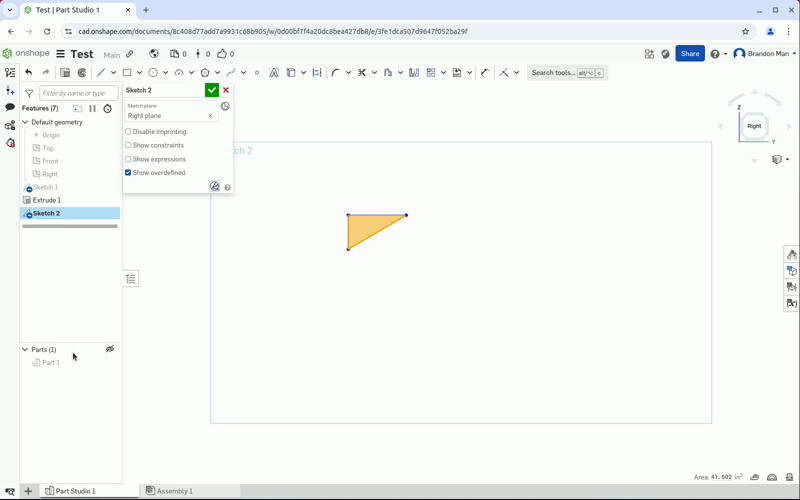
key(shift+e)
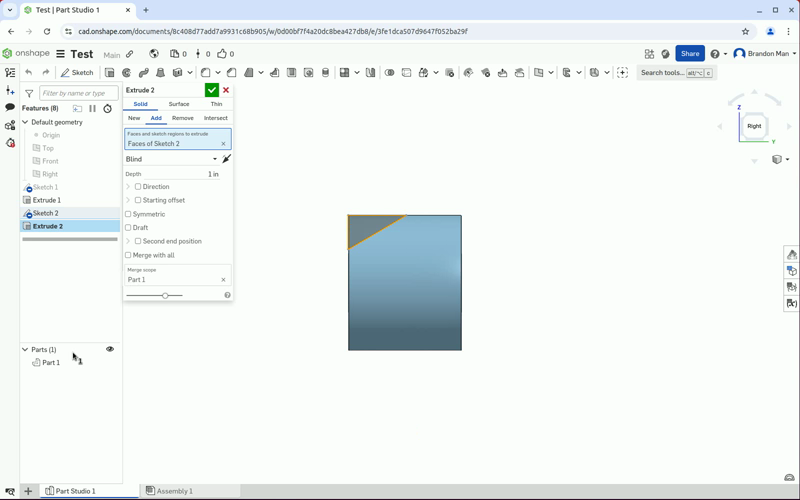
mouse_move(143, 106)
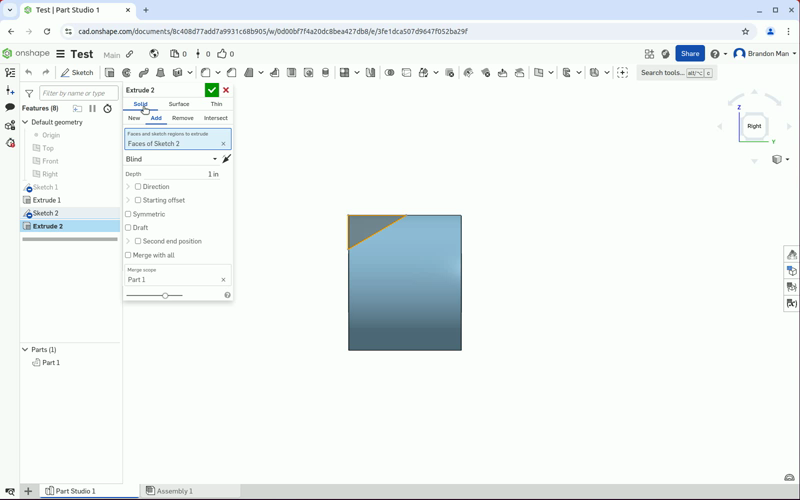
click(143, 106)
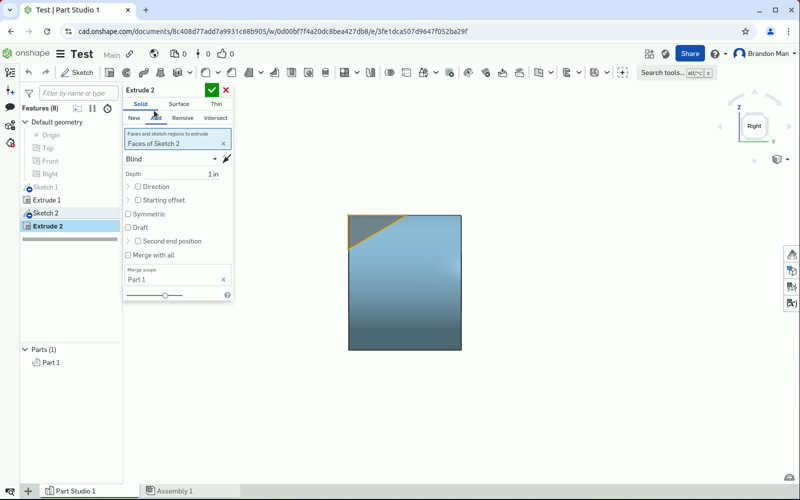
mouse_move(186, 120)
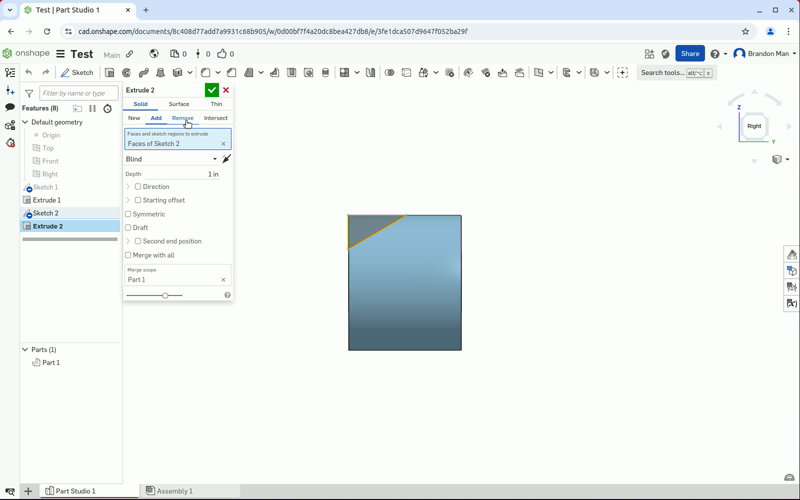
click(186, 120)
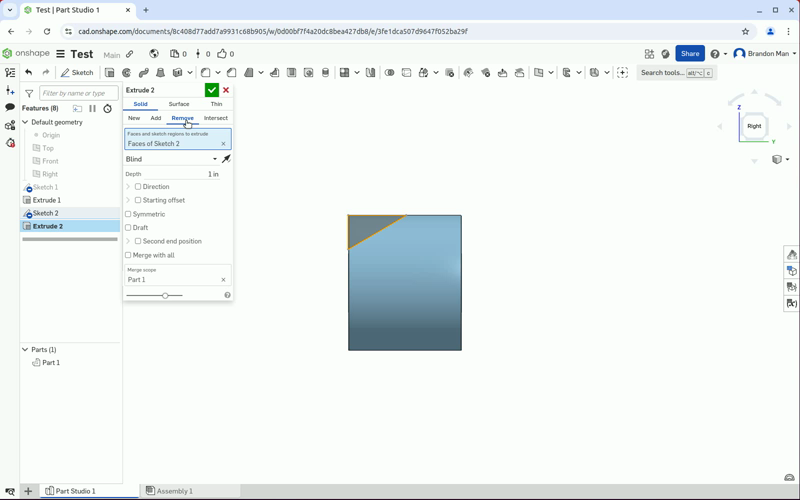
key(tab, 4)
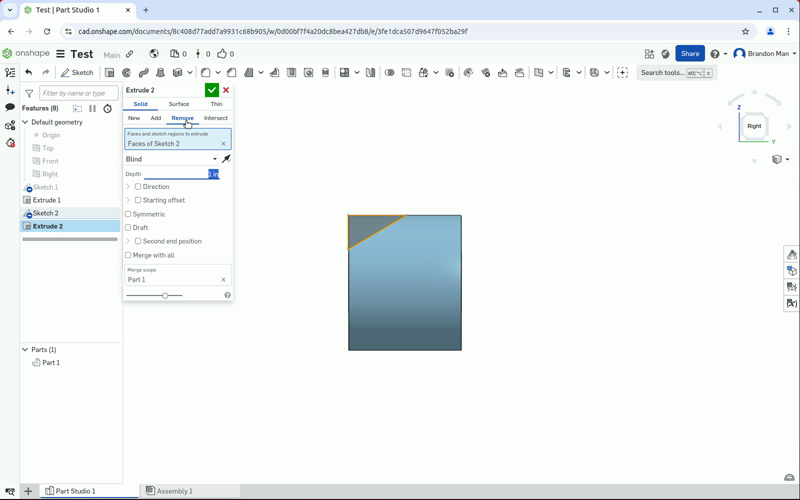
text(27.442)
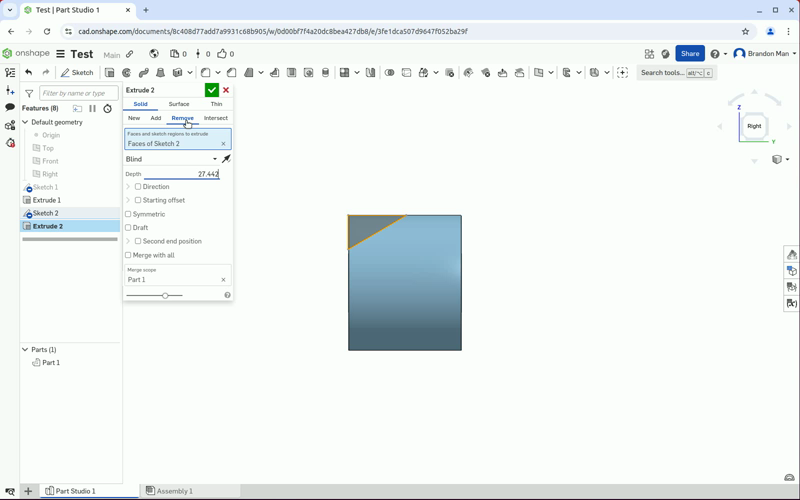
key(tab, 3)
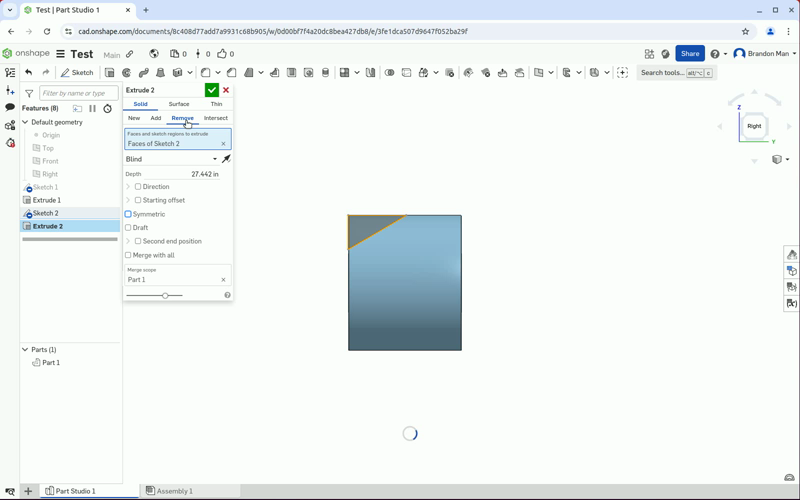
key(space)
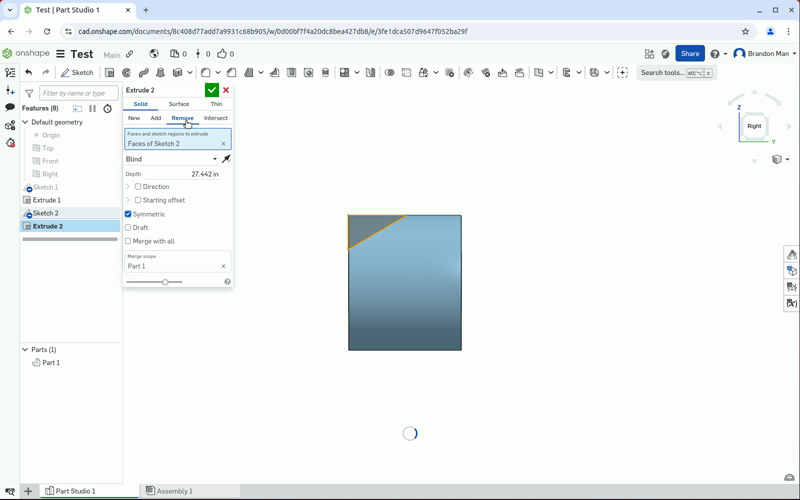
key(tab, 2)
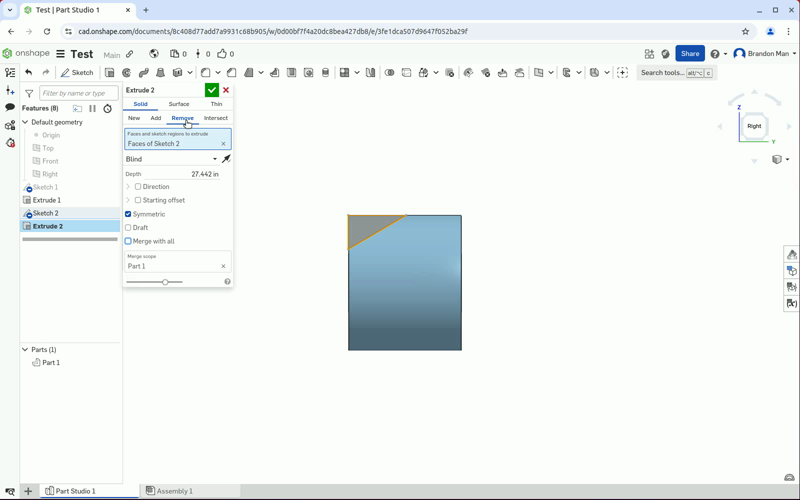
key(space)
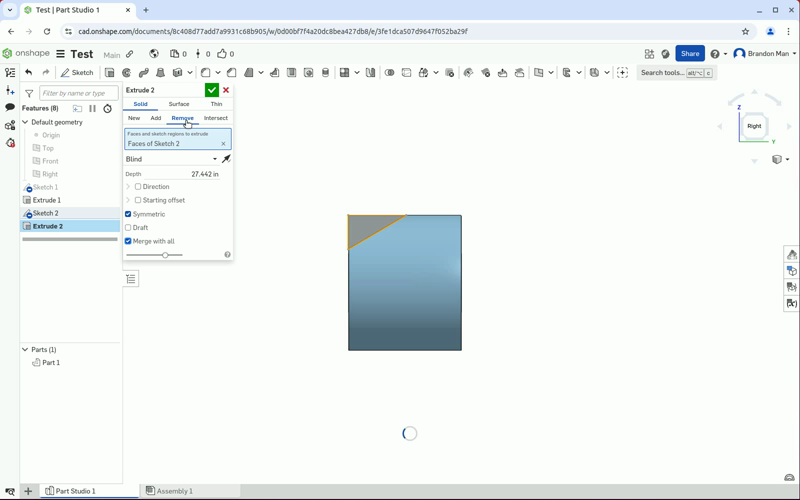
key(enter)
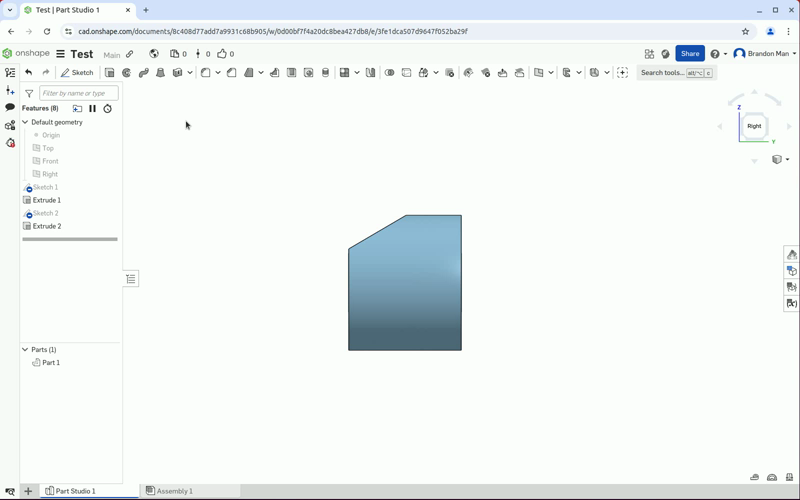
key(shift+h)
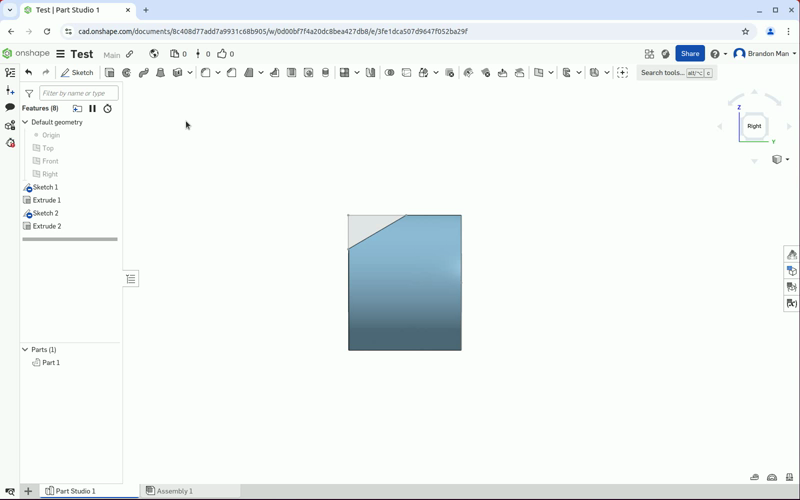
key(shift+h)
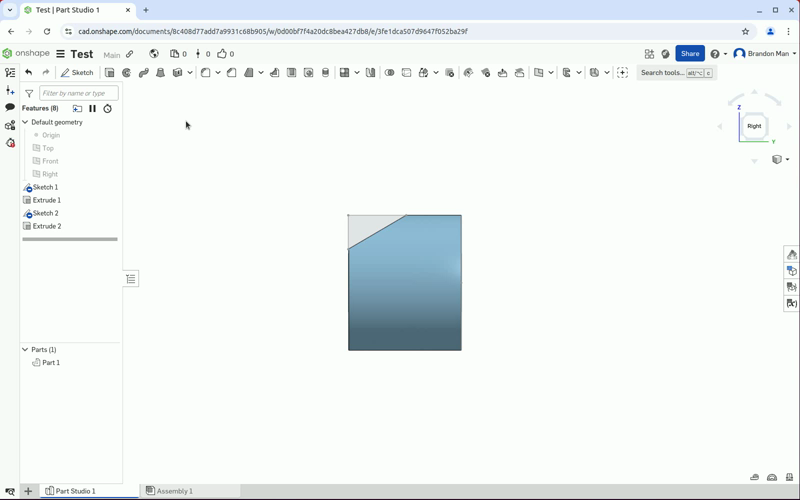
key(shift+7)
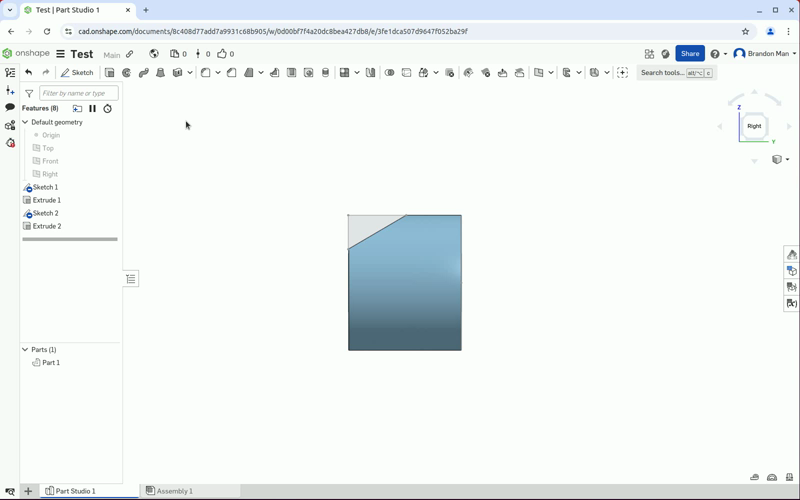
key(right, 2)
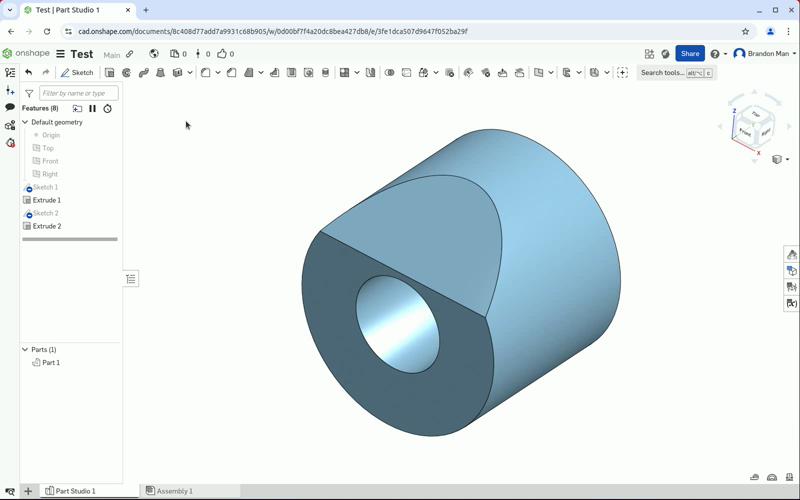
key(down, 2)
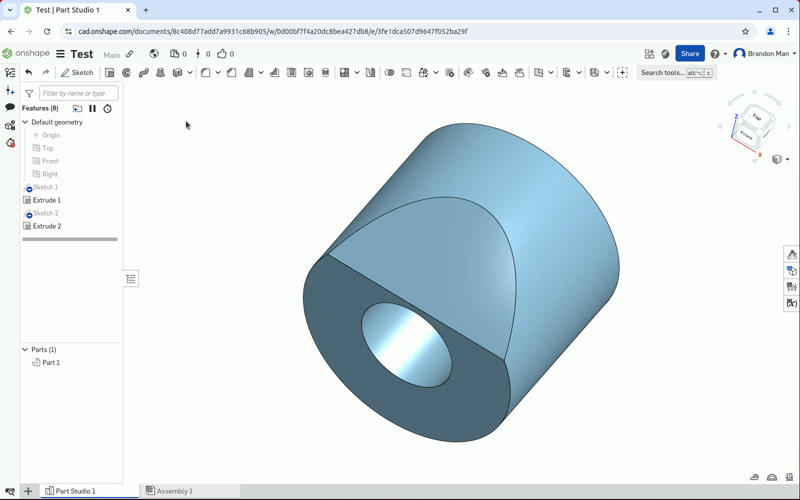
key(up, 2)
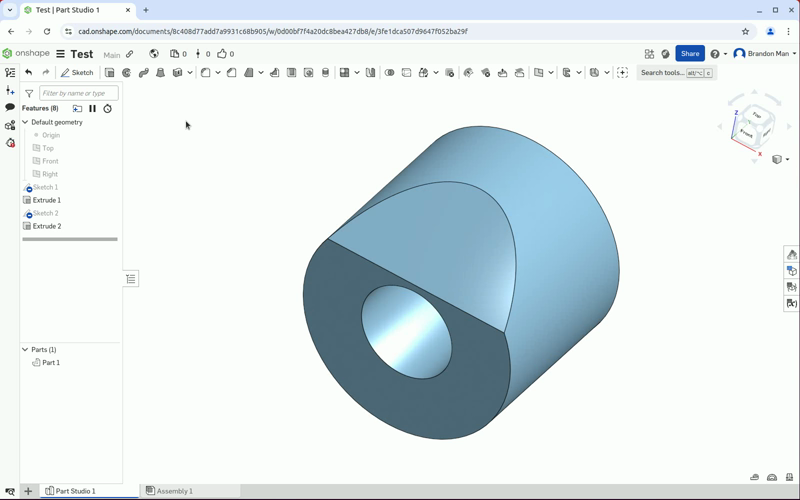
key(left, 2)
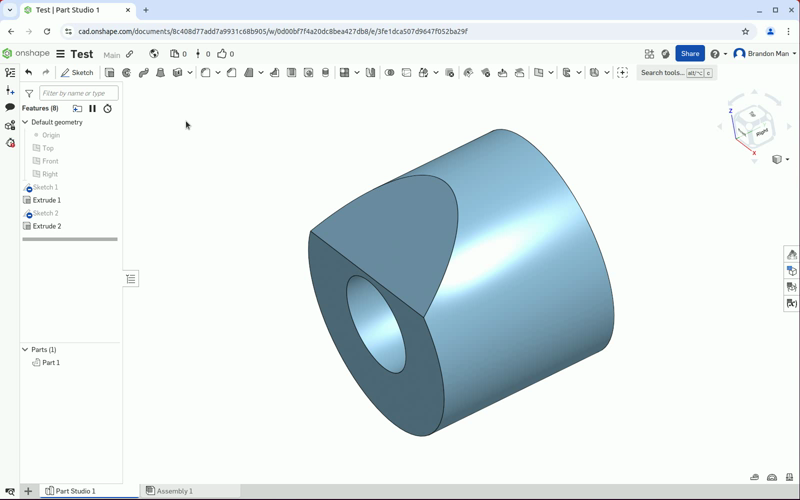
mouse_move(73, 189)
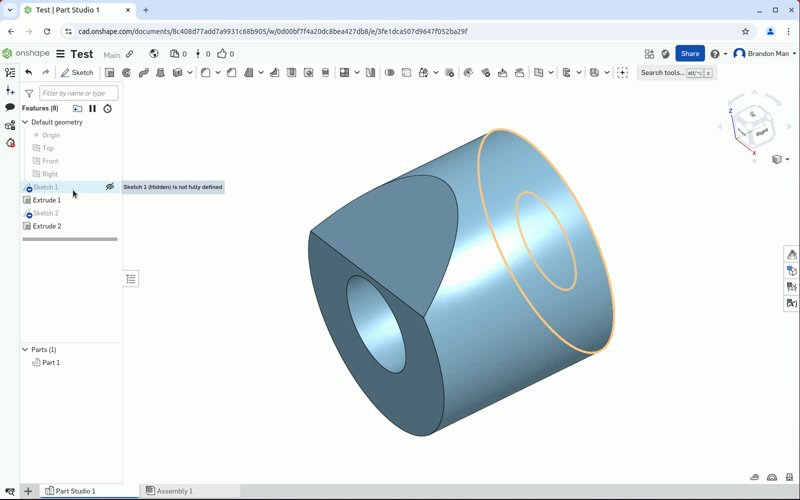
click(73, 189)